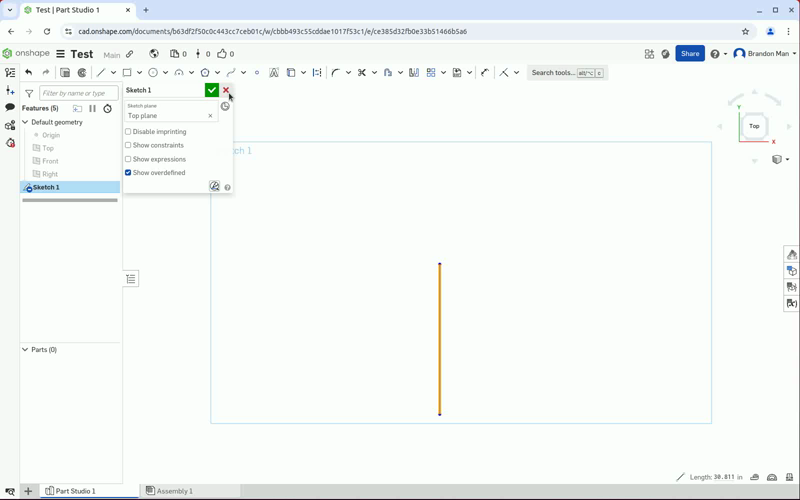
key(shift+h)
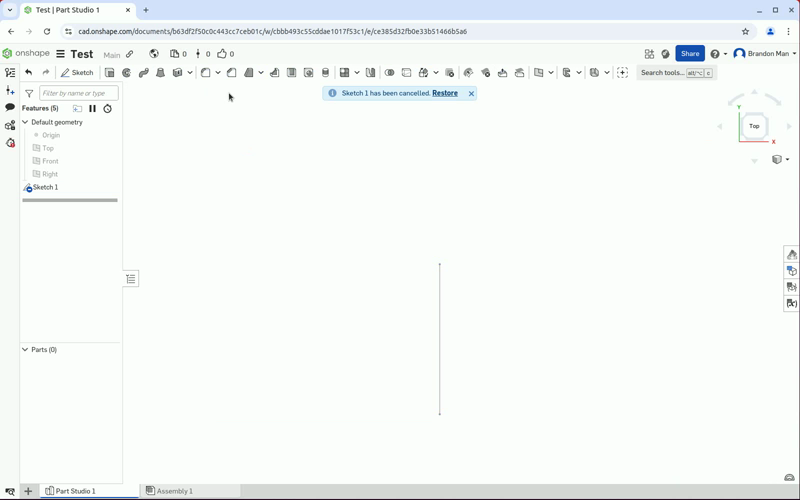
key(shift+s)
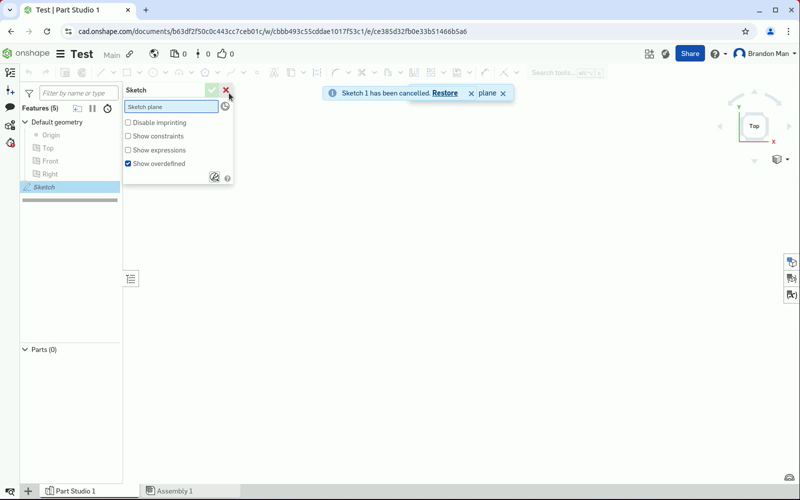
mouse_move(73, 150)
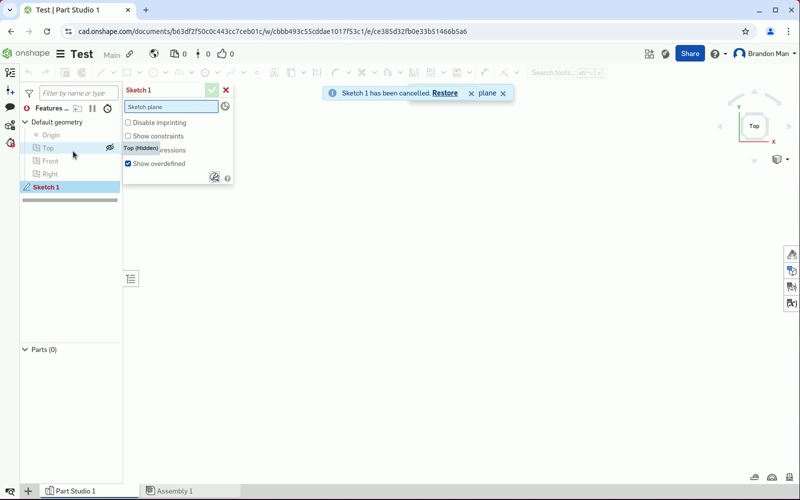
click(73, 150)
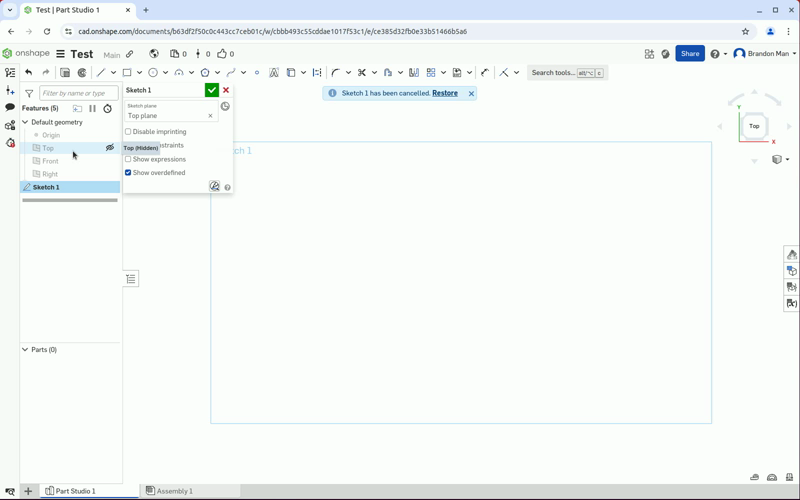
mouse_move(73, 352)
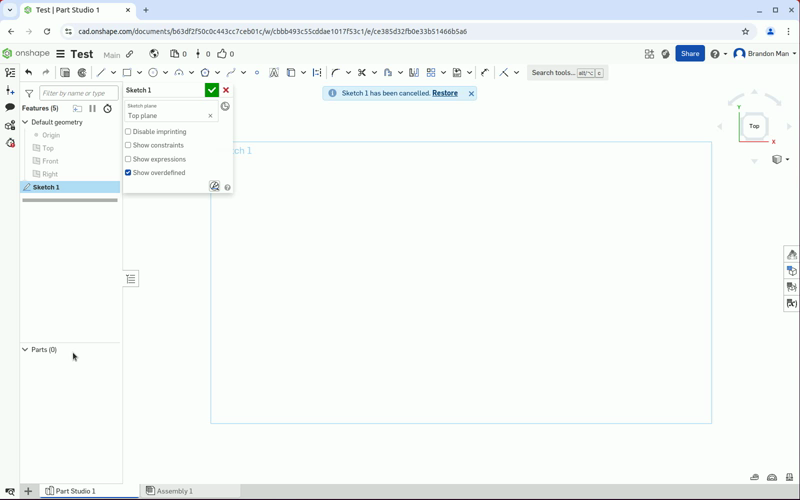
key(y)
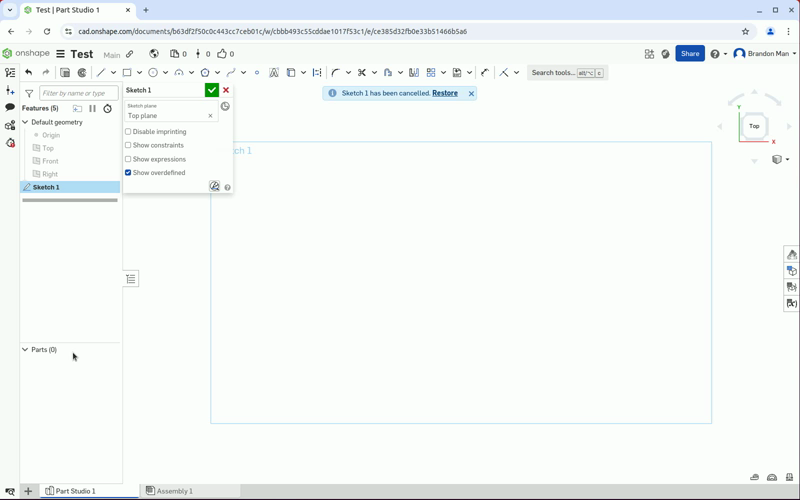
key(c)
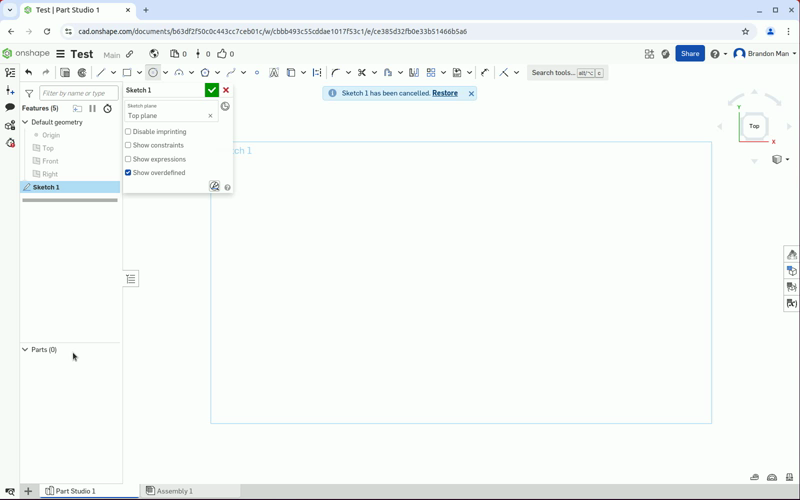
key_down(shift)
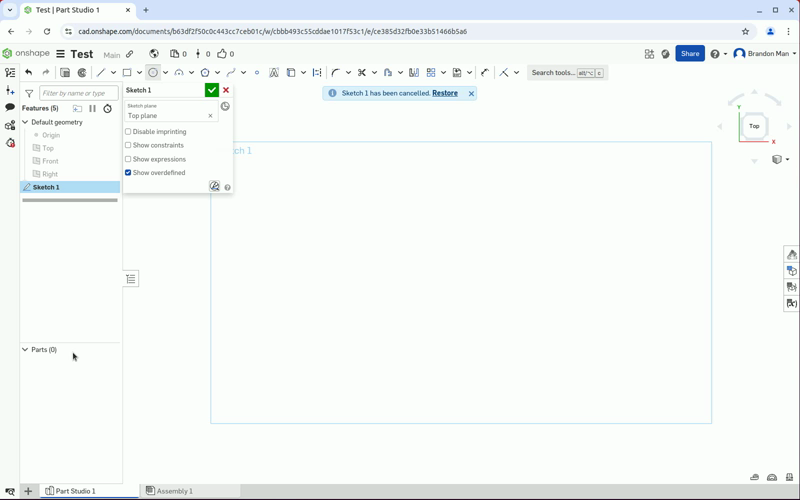
mouse_move(461, 282)
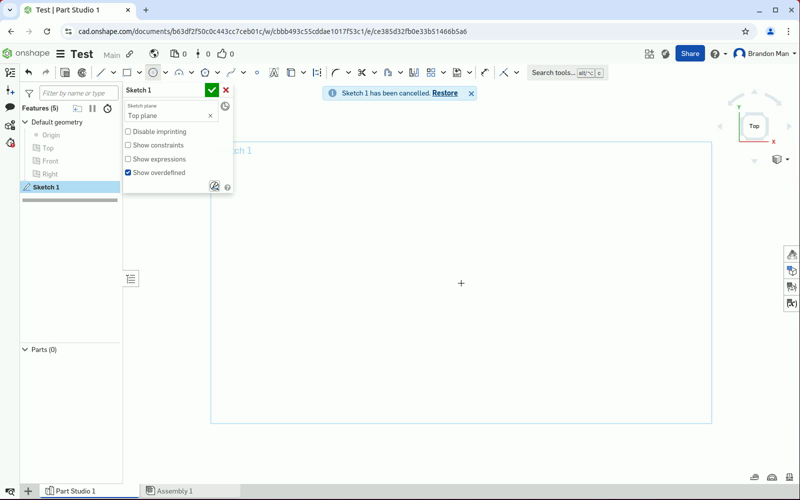
click(461, 282)
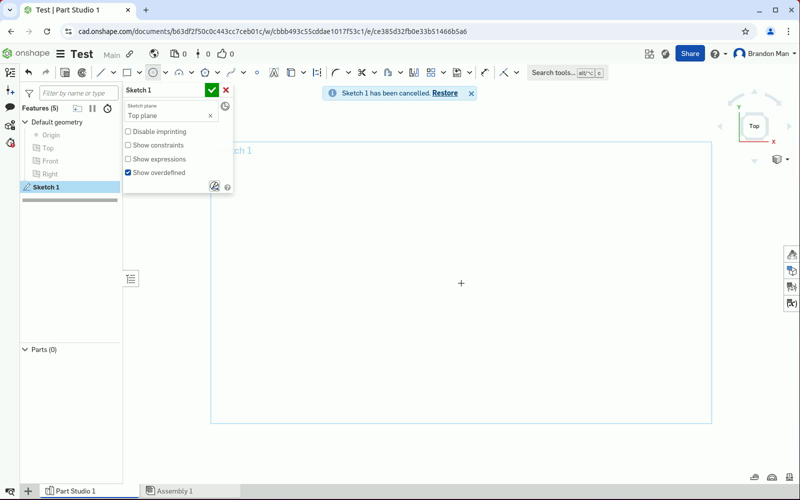
key_up(shift)
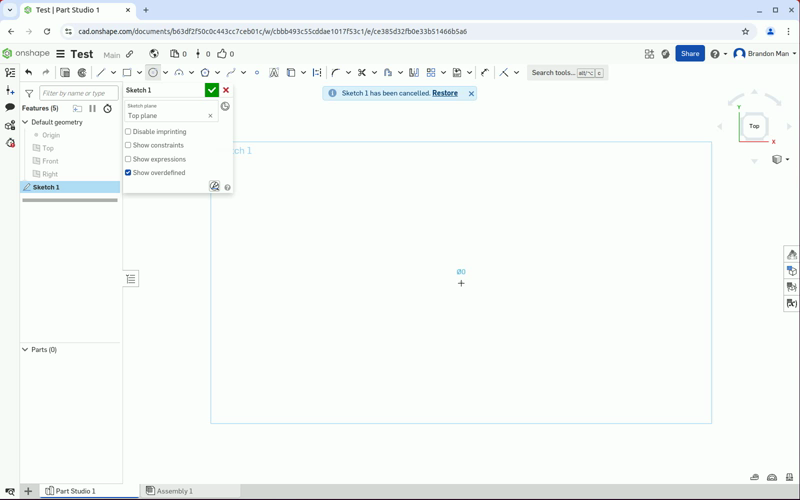
mouse_move(574, 282)
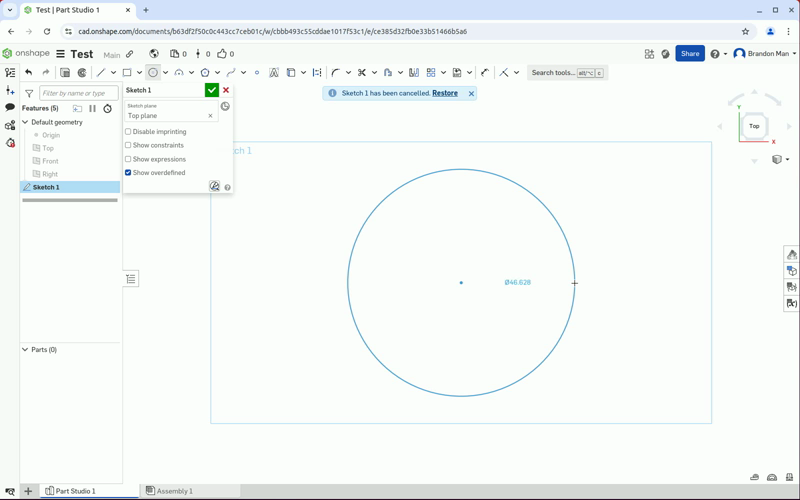
click(574, 282)
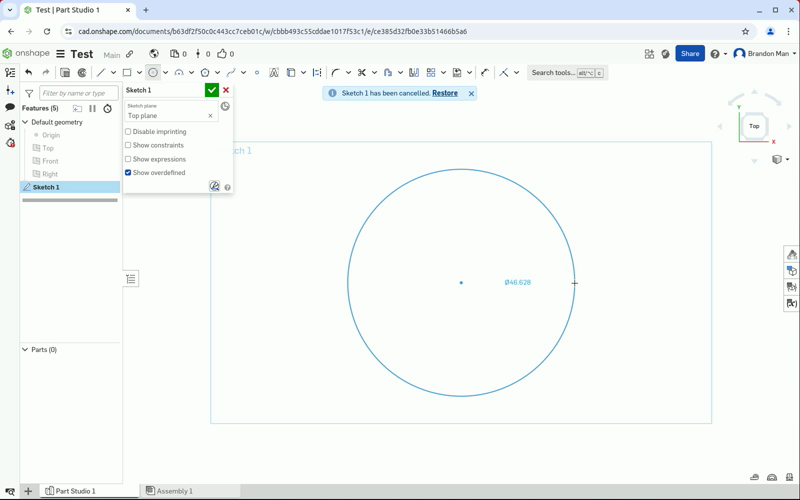
key(esc)
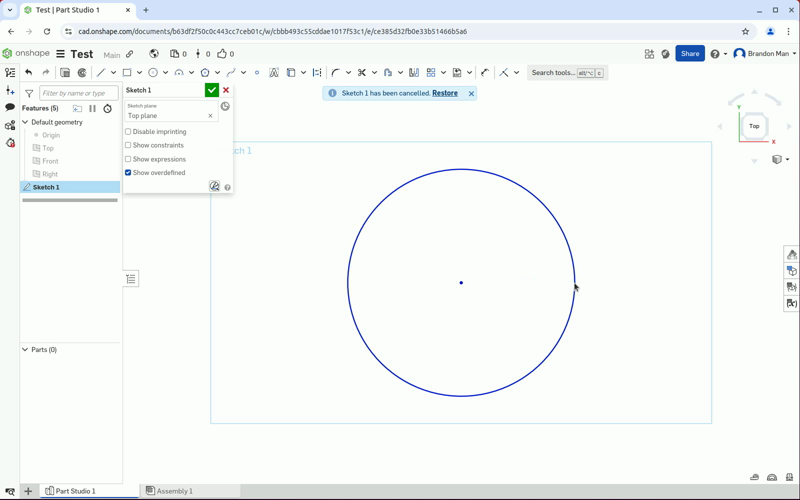
mouse_move(466, 252)
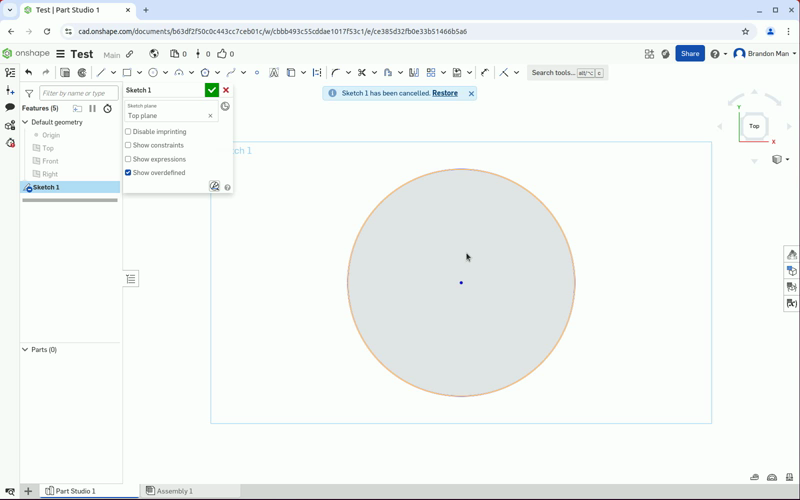
click(466, 252)
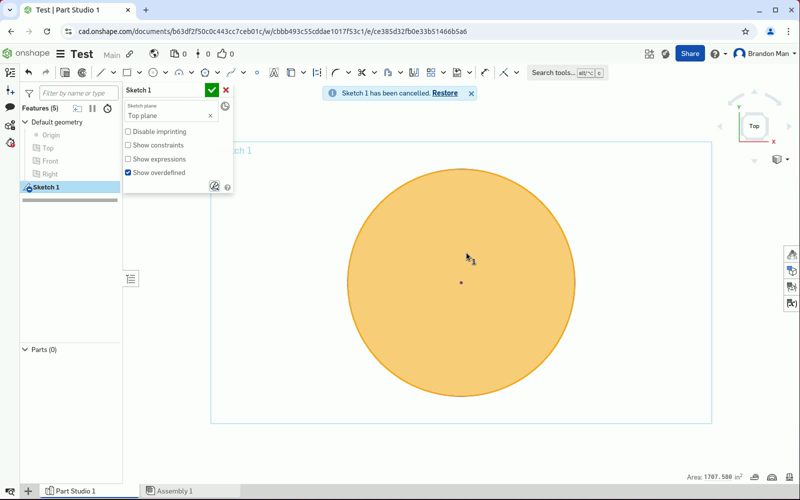
mouse_move(73, 352)
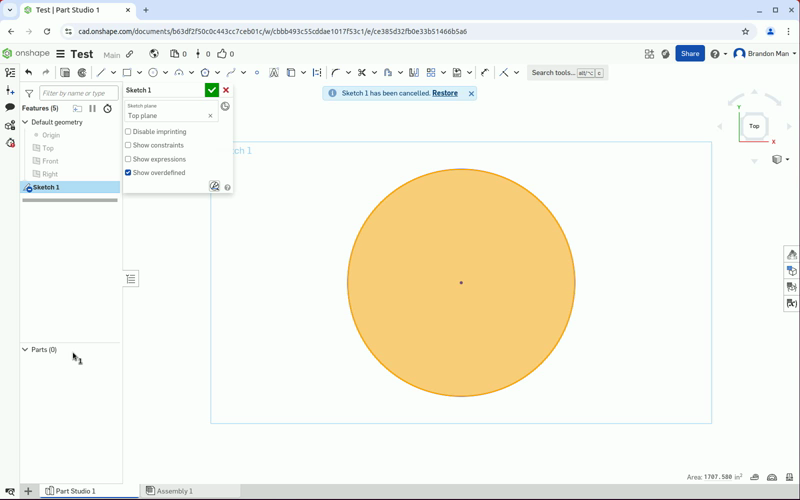
key(shift+y)
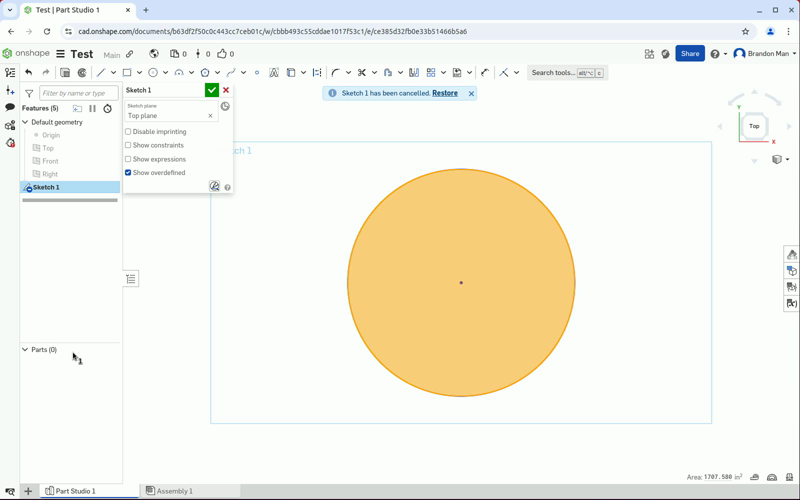
key(shift+e)
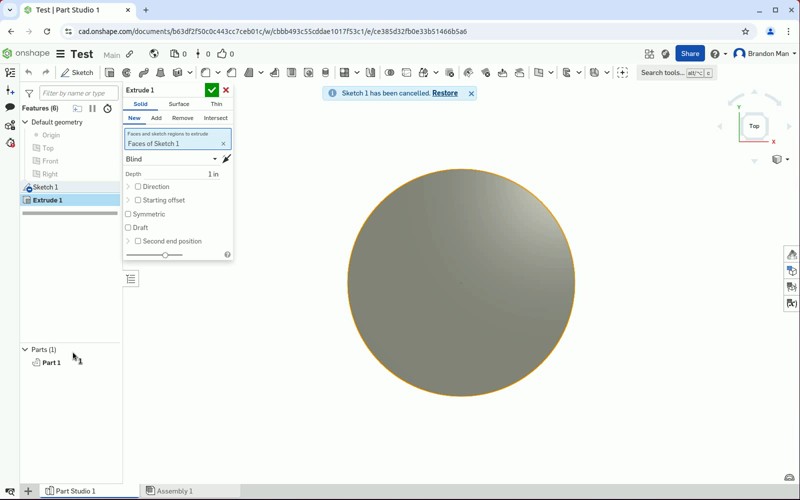
mouse_move(143, 106)
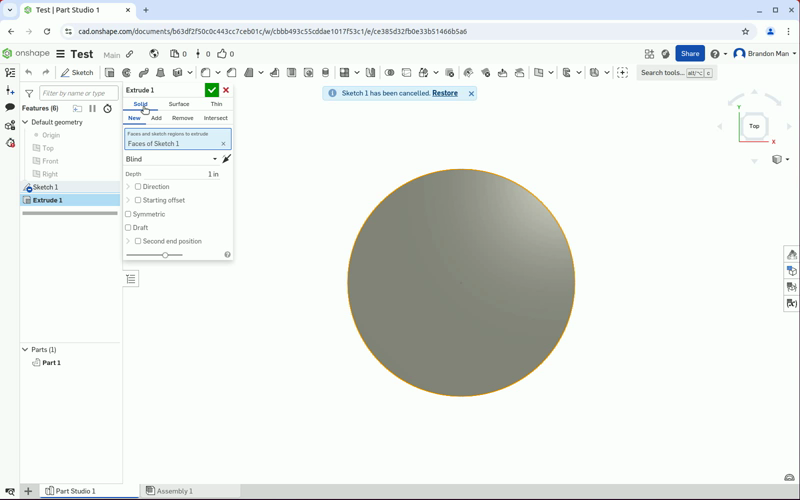
click(143, 106)
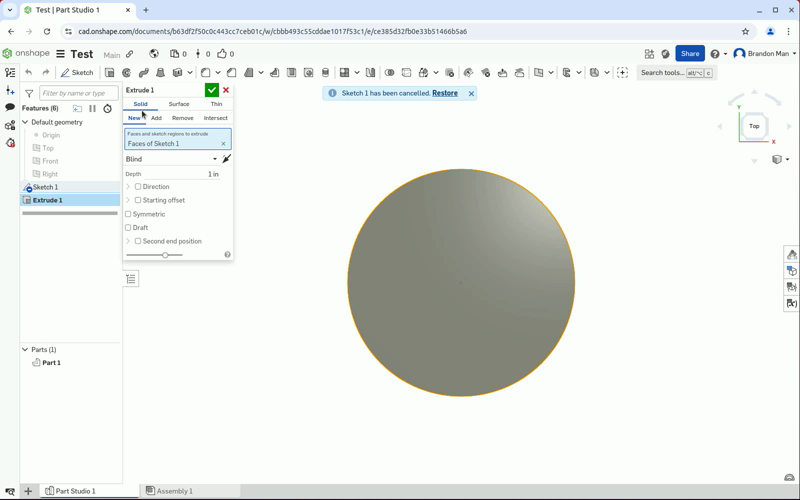
mouse_move(137, 120)
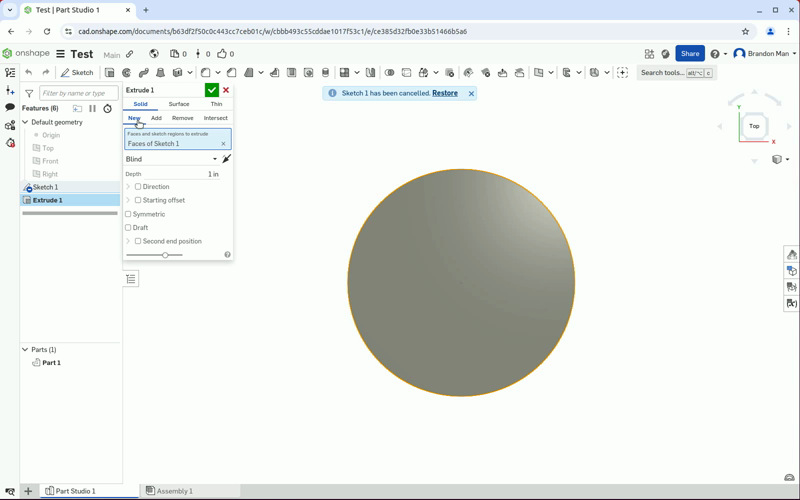
click(137, 120)
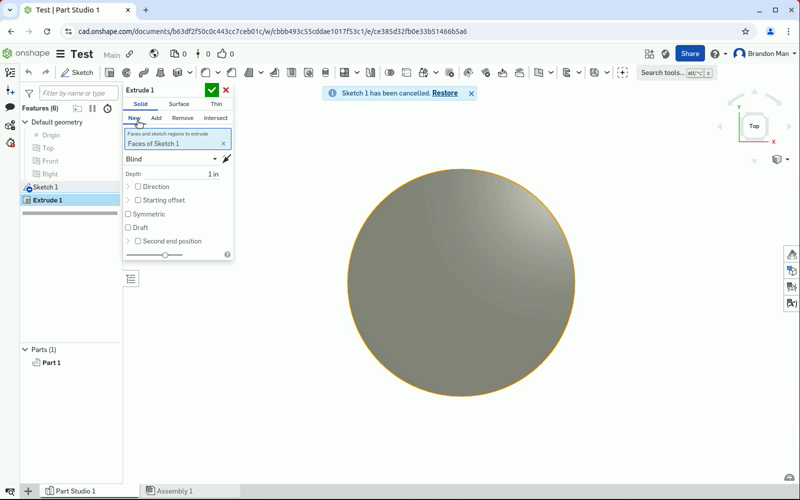
key(tab, 4)
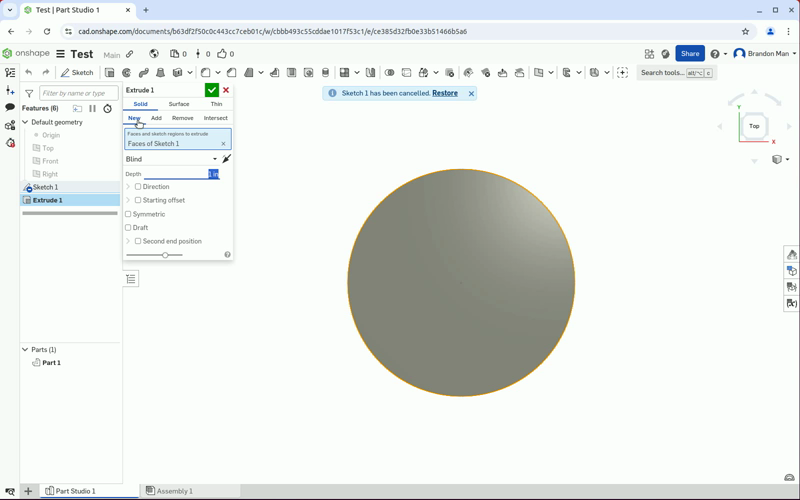
text(5.777)
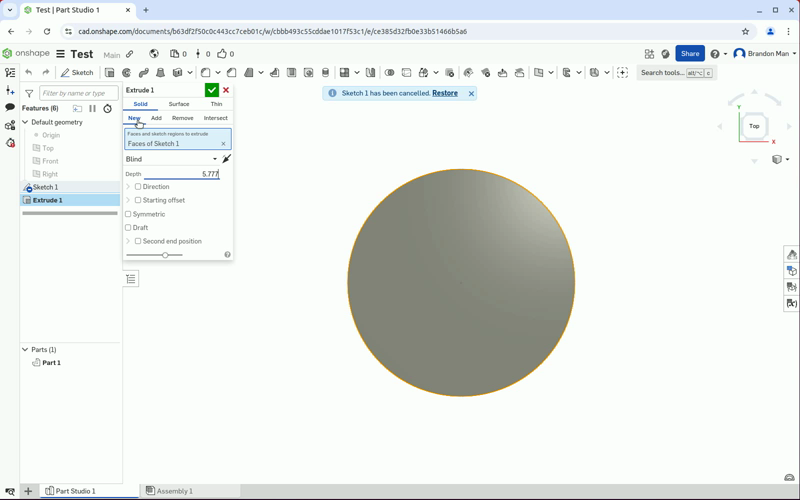
key(enter)
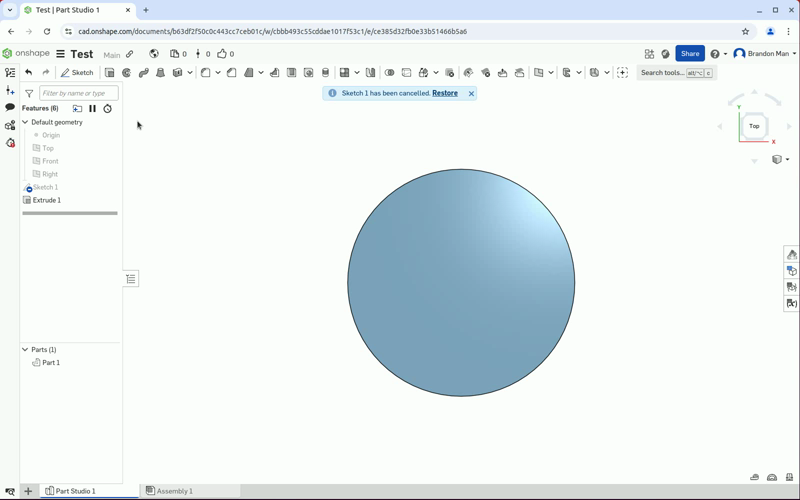
key(shift+h)
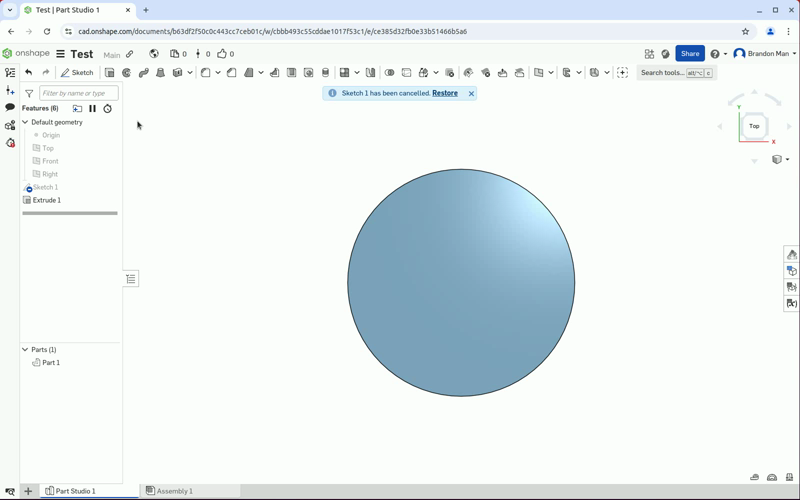
key(shift+h)
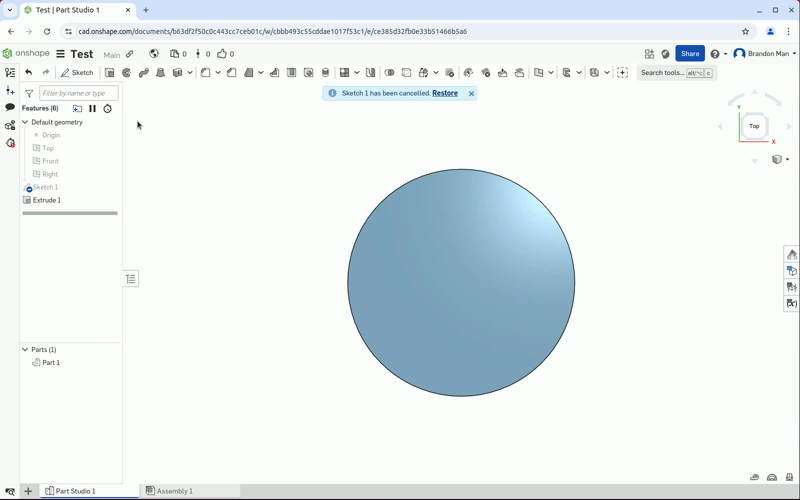
mouse_move(73, 189)
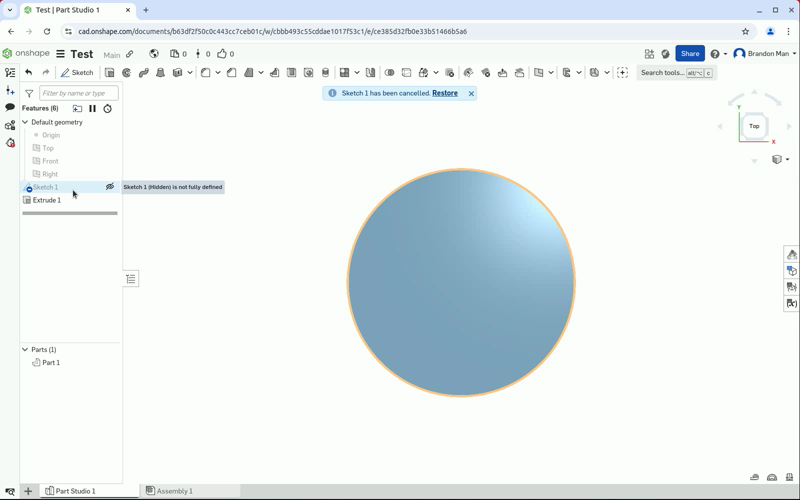
click(73, 189)
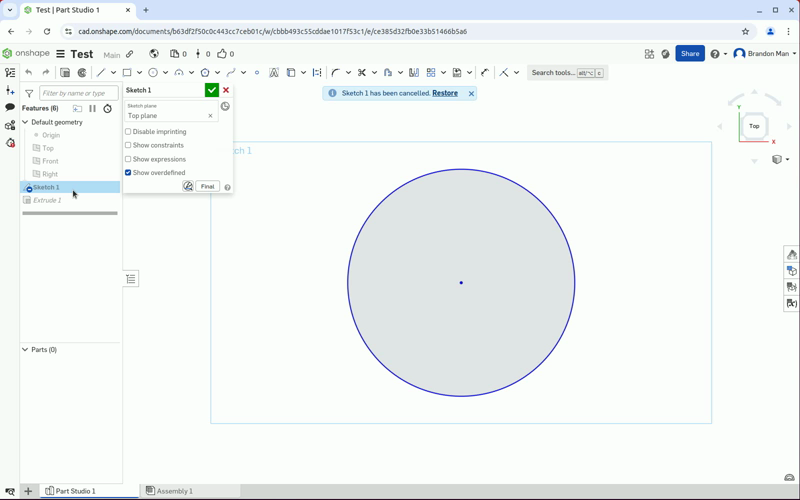
mouse_move(229, 92)
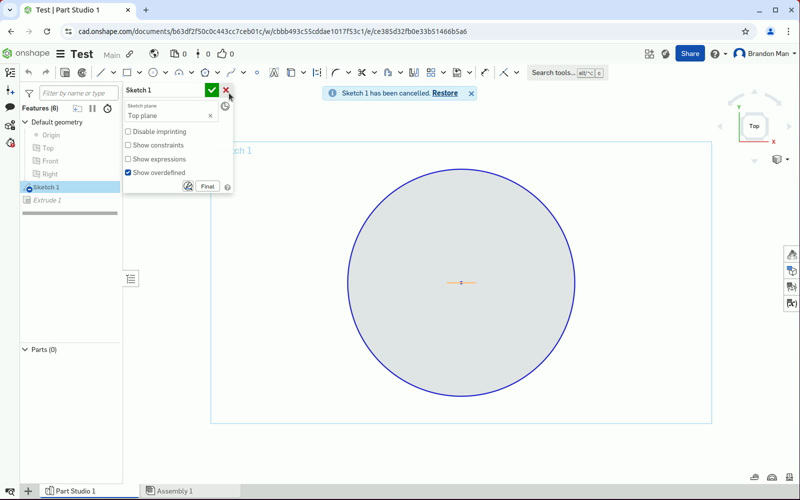
click(229, 92)
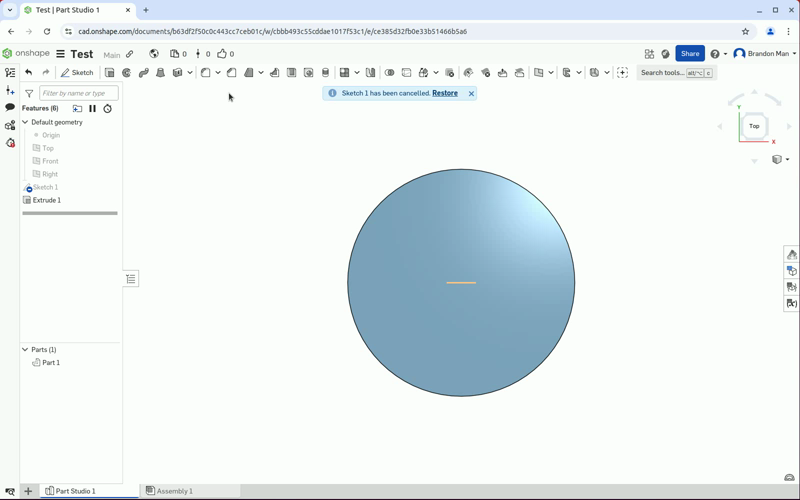
mouse_move(541, 75)
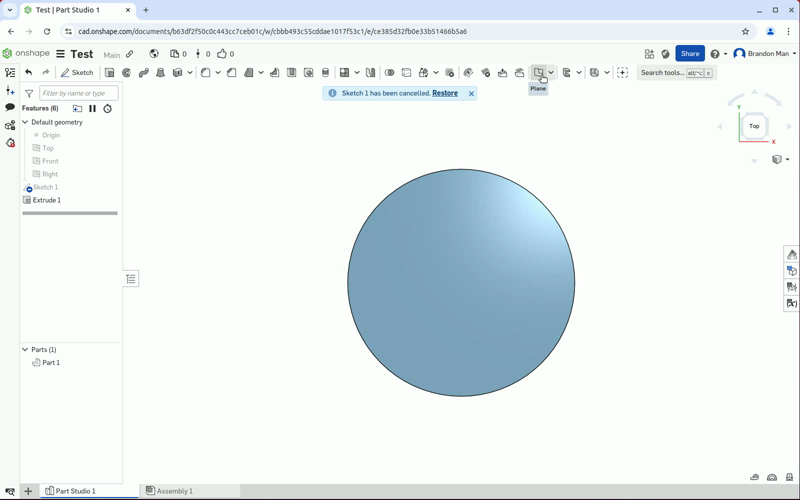
click(541, 75)
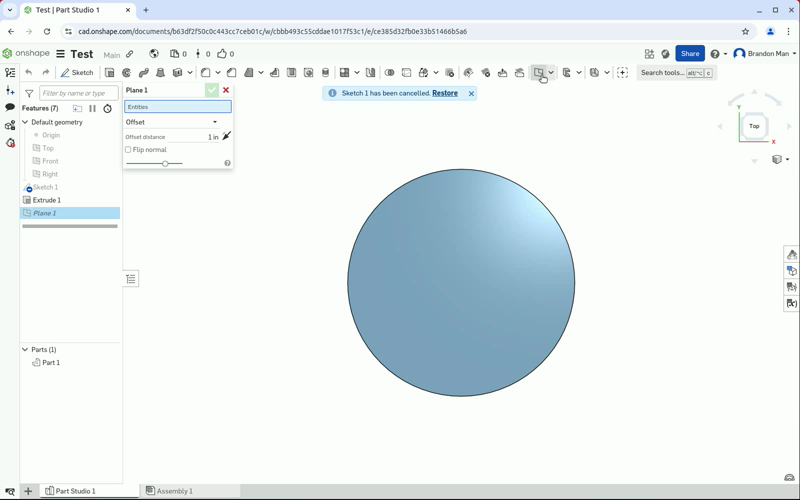
mouse_move(73, 150)
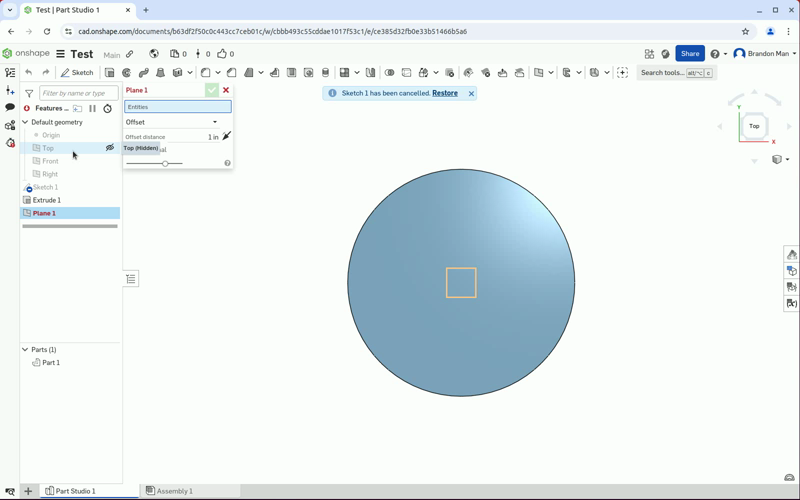
click(73, 150)
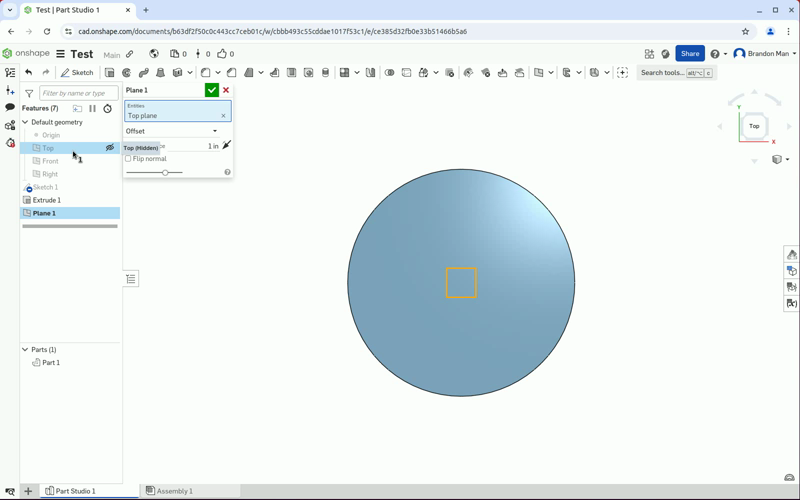
key(tab, 2)
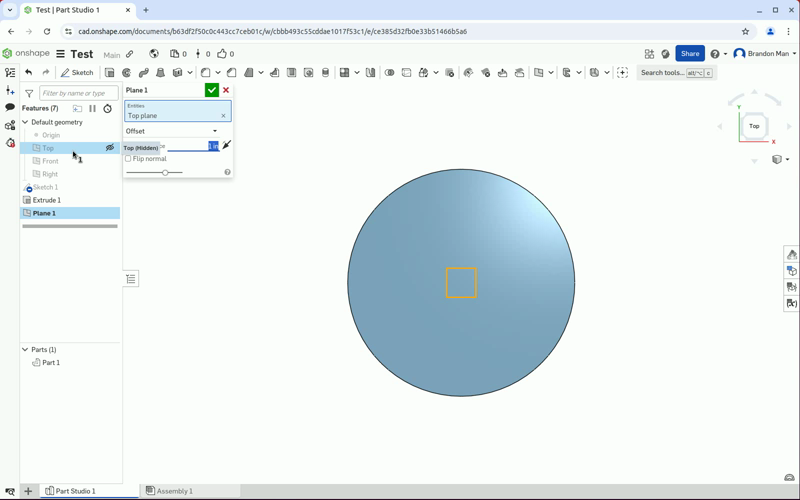
text(5.792)
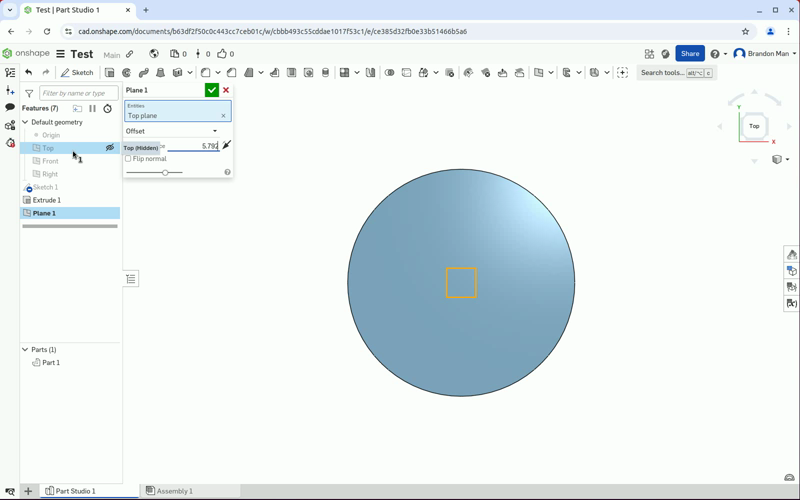
key(enter, 2)
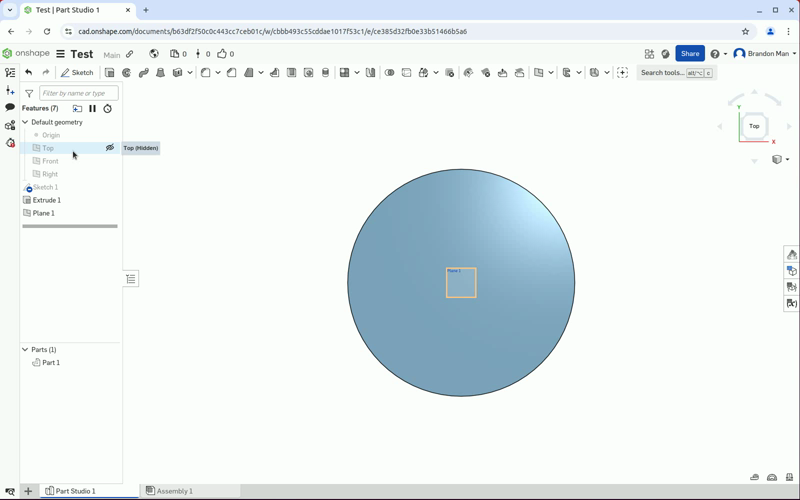
key(shift+s)
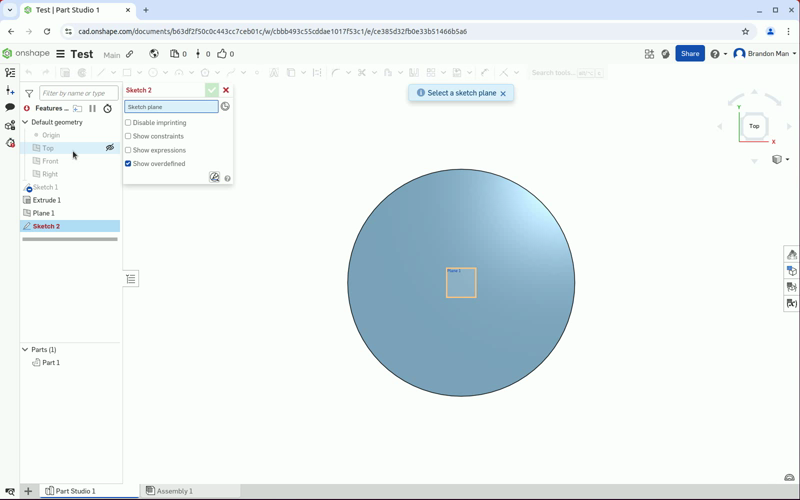
mouse_move(73, 215)
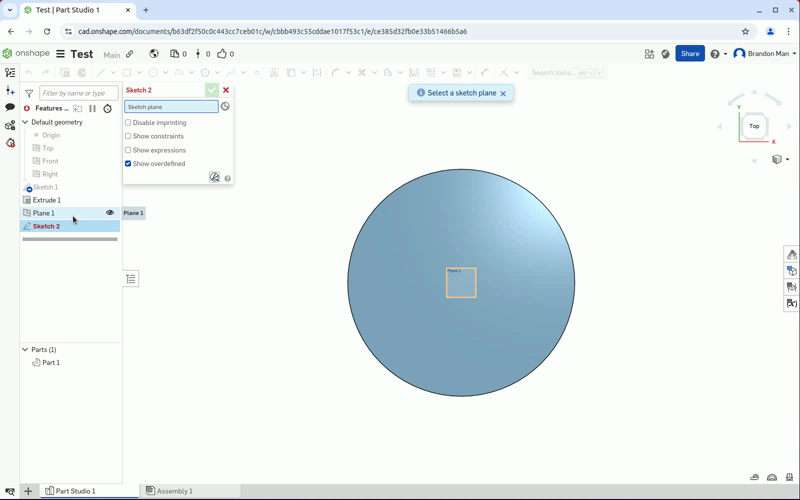
click(73, 215)
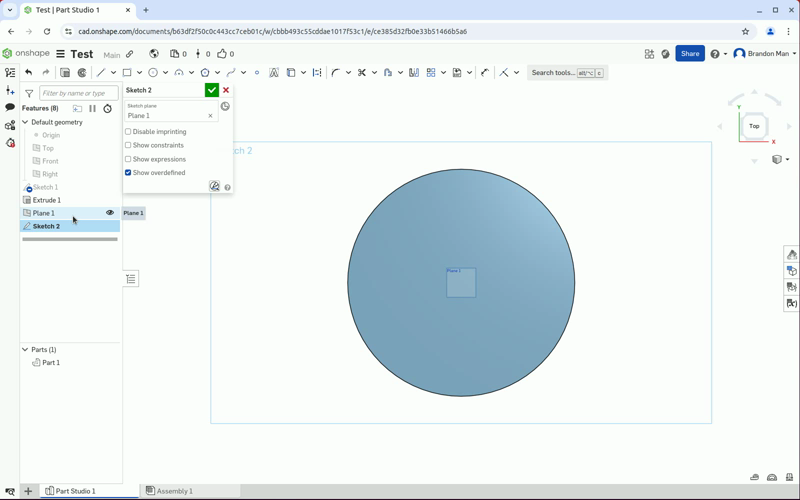
mouse_move(73, 352)
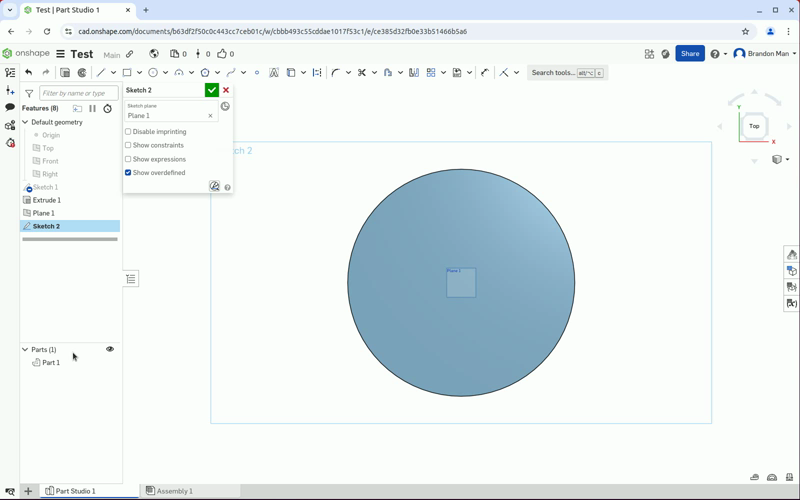
key(y)
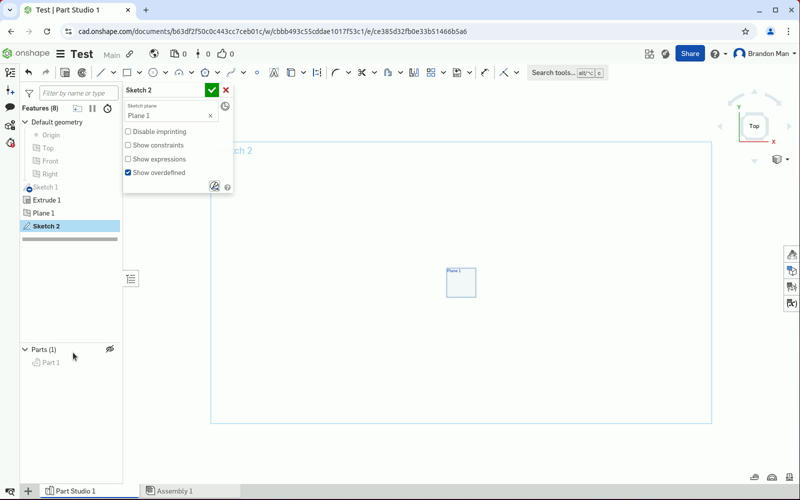
key(c)
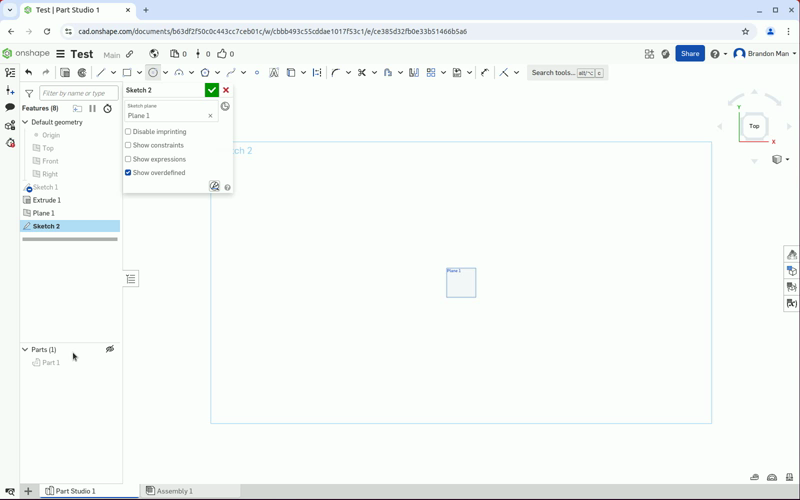
key_down(shift)
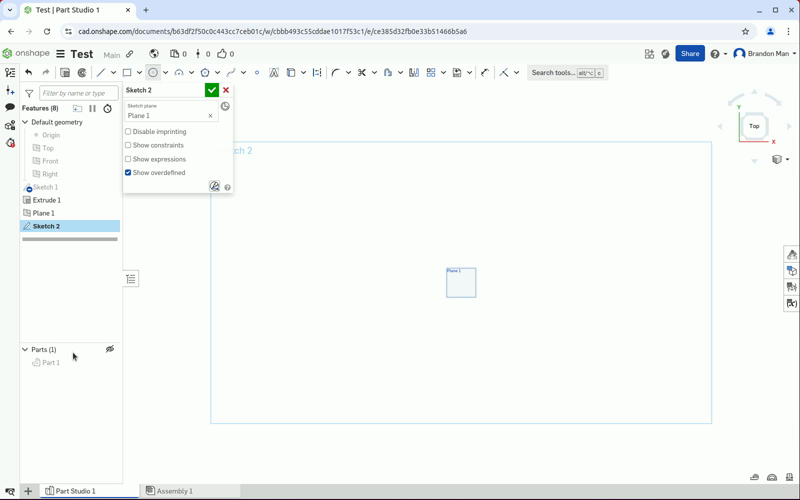
mouse_move(461, 282)
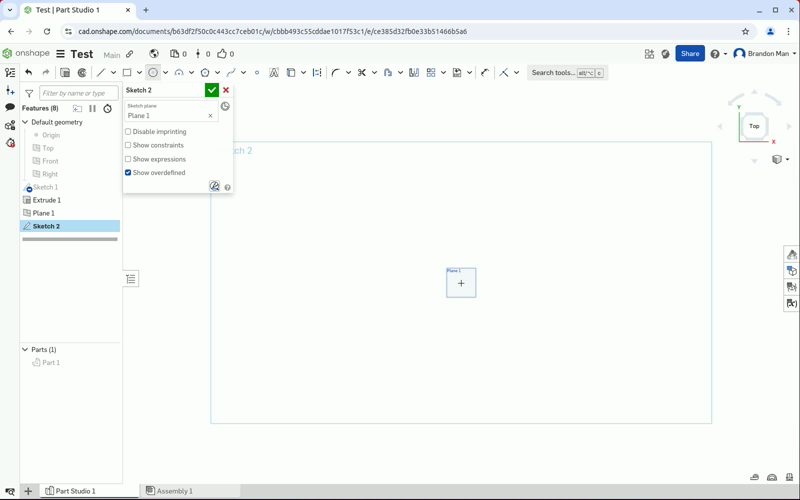
click(461, 282)
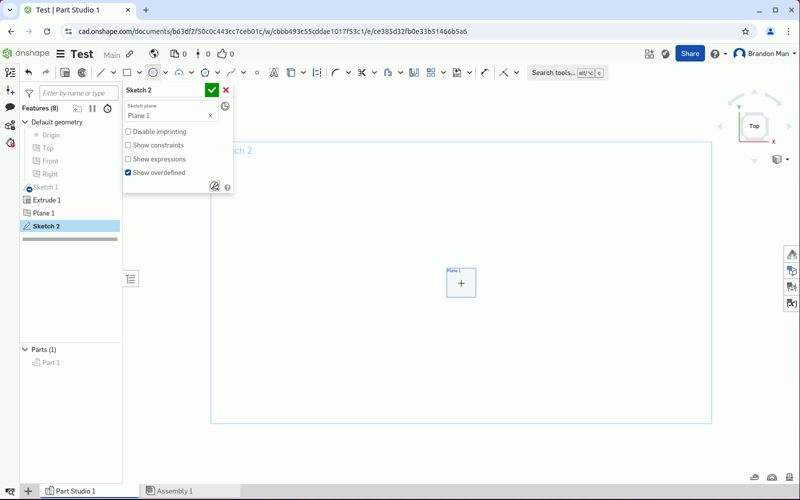
key_up(shift)
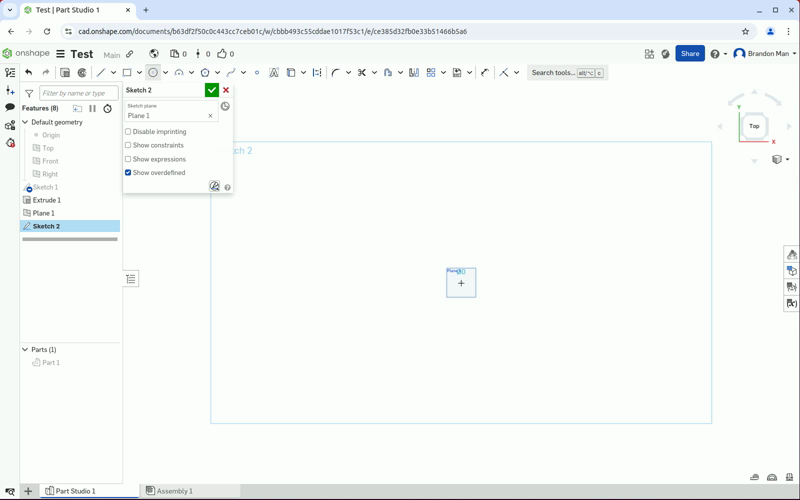
mouse_move(466, 282)
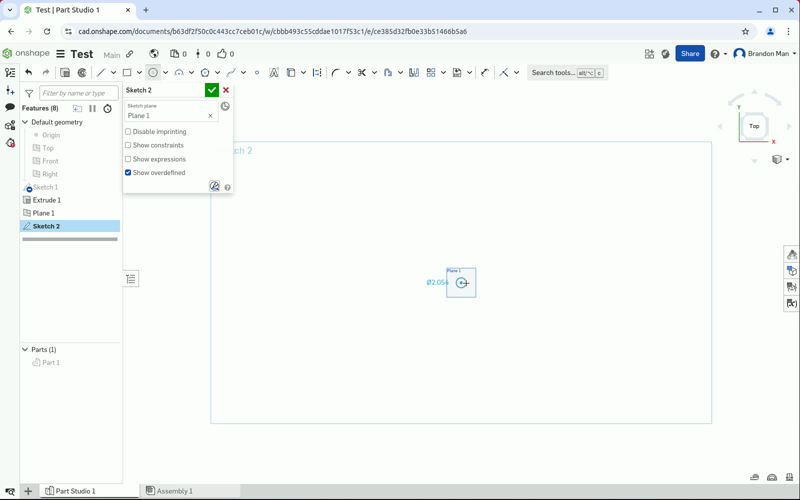
click(466, 282)
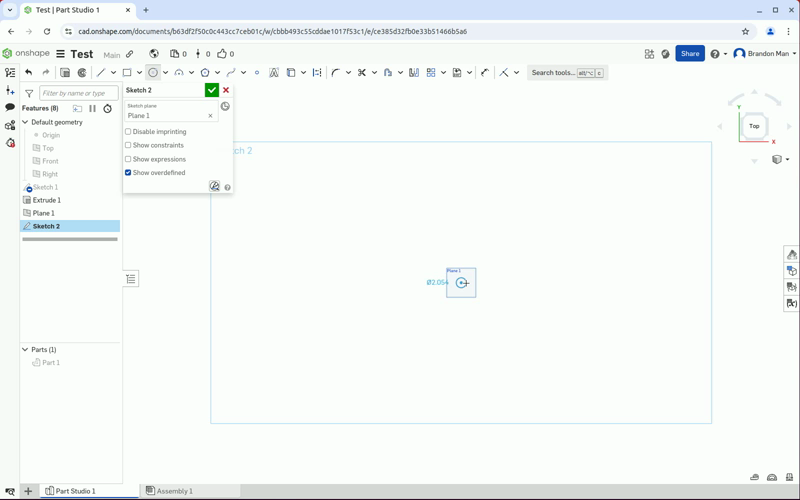
key(esc)
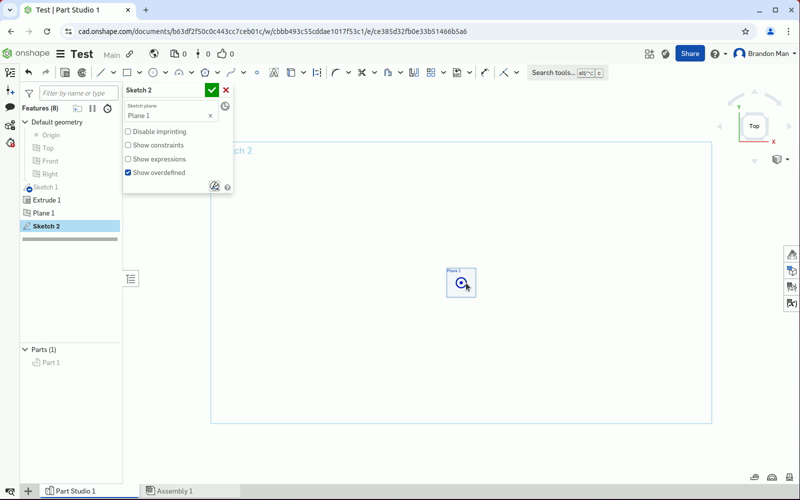
mouse_move(457, 282)
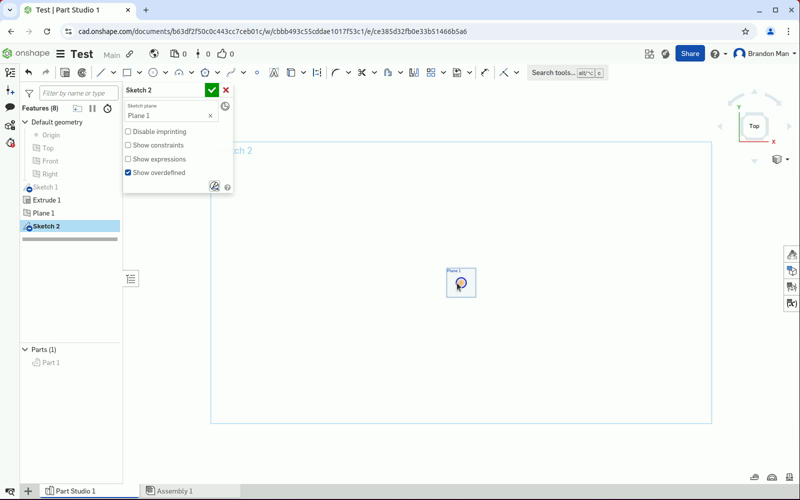
scroll(6)
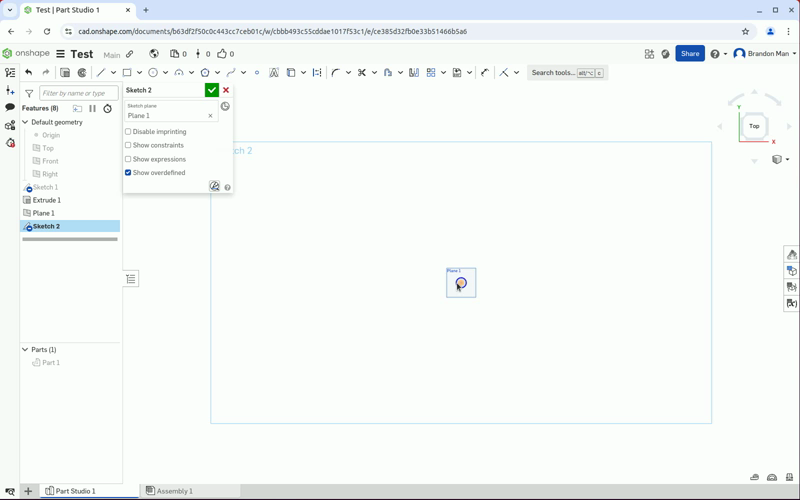
scroll(6)
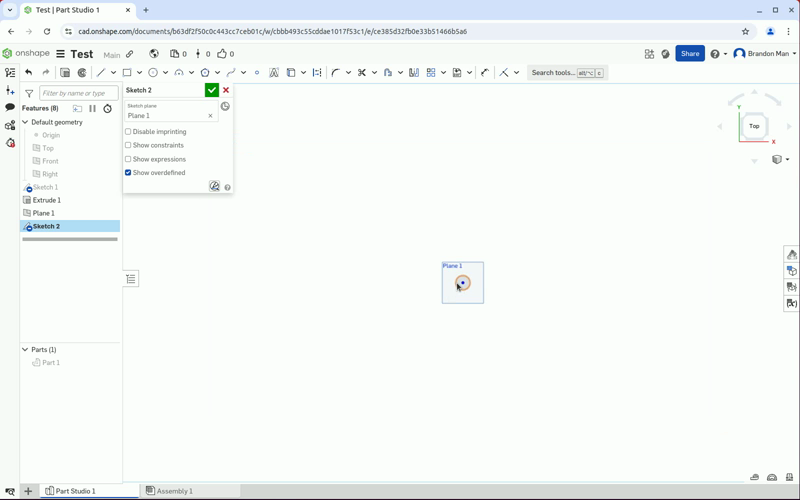
scroll(6)
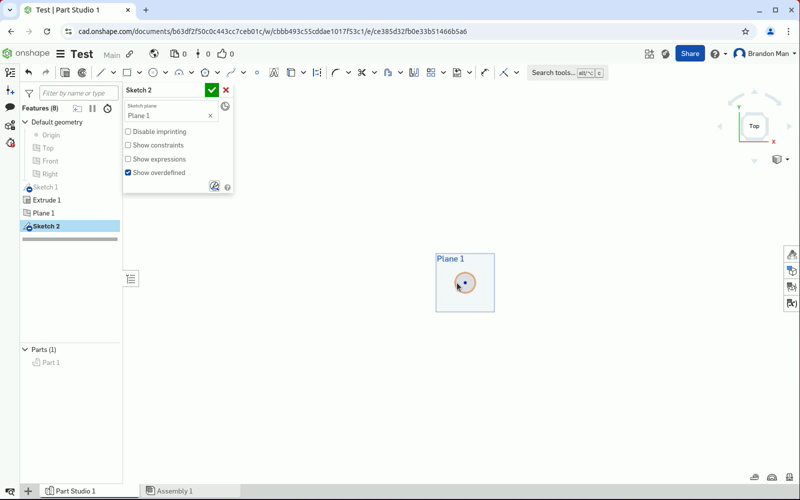
scroll(6)
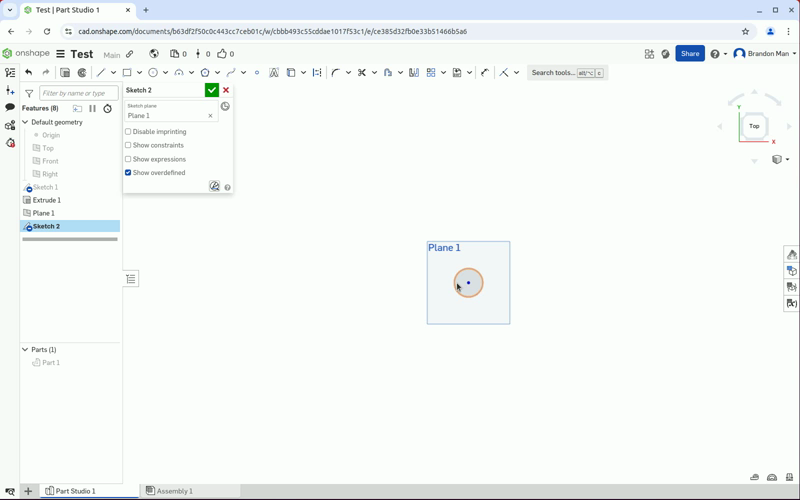
scroll(6)
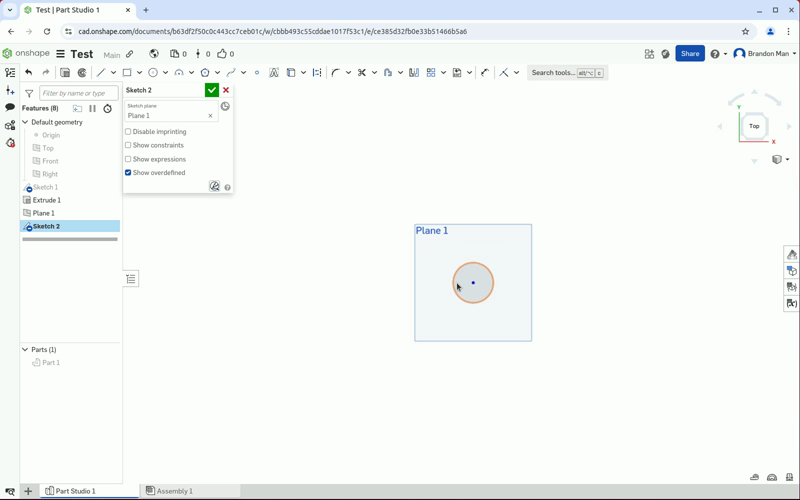
scroll(6)
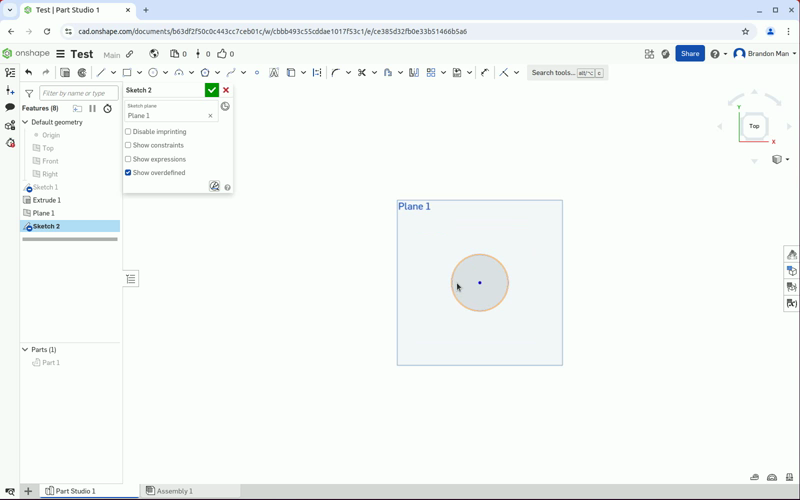
scroll(6)
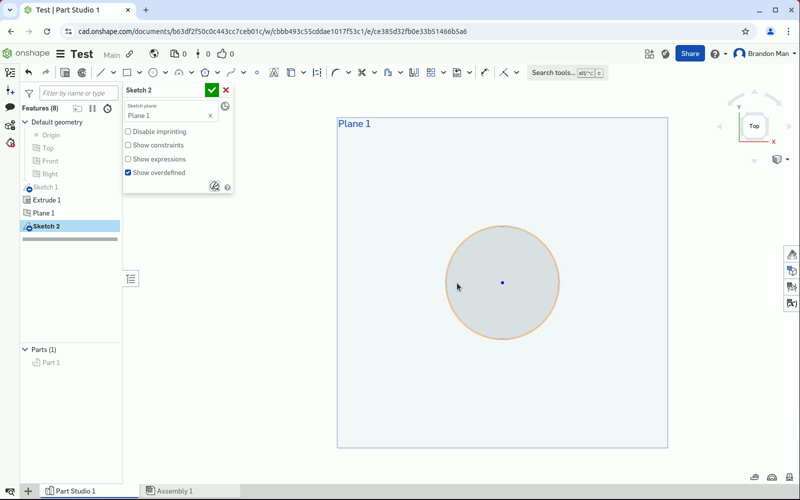
click(457, 282)
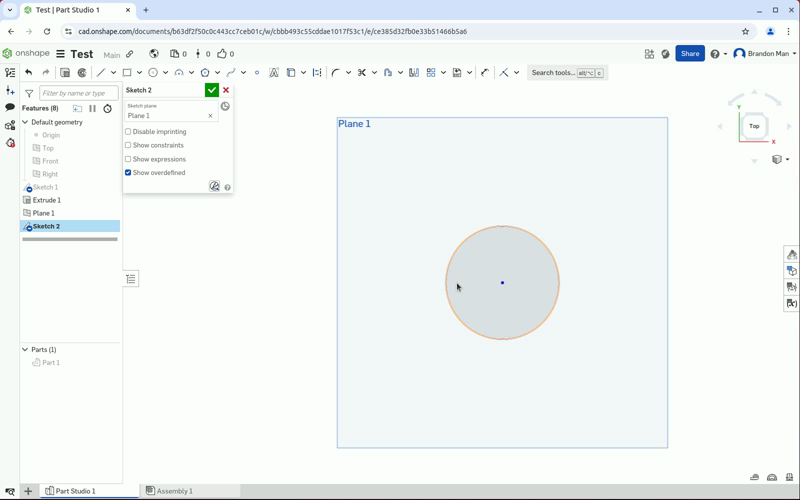
scroll(-6)
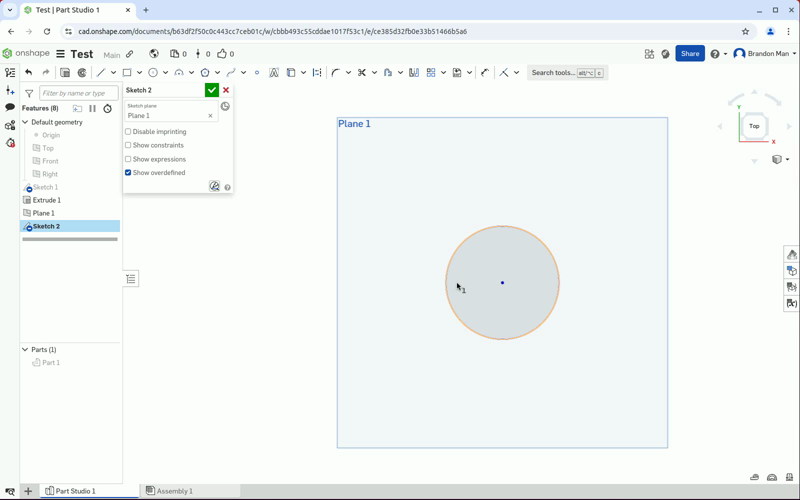
scroll(-6)
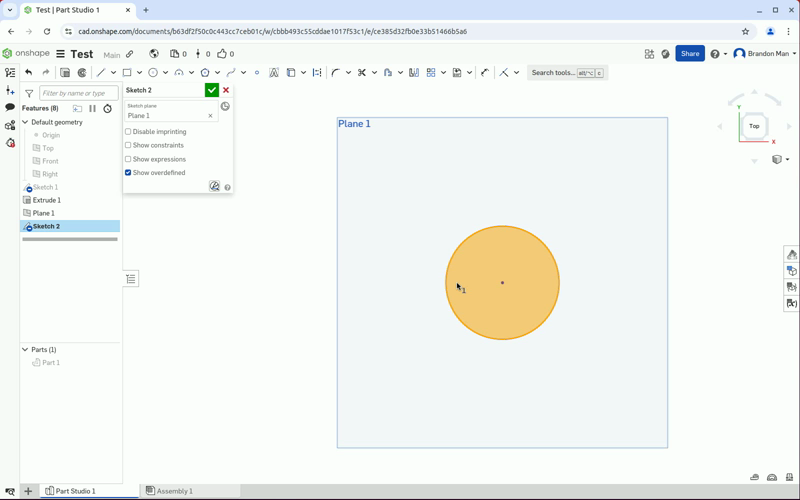
scroll(-6)
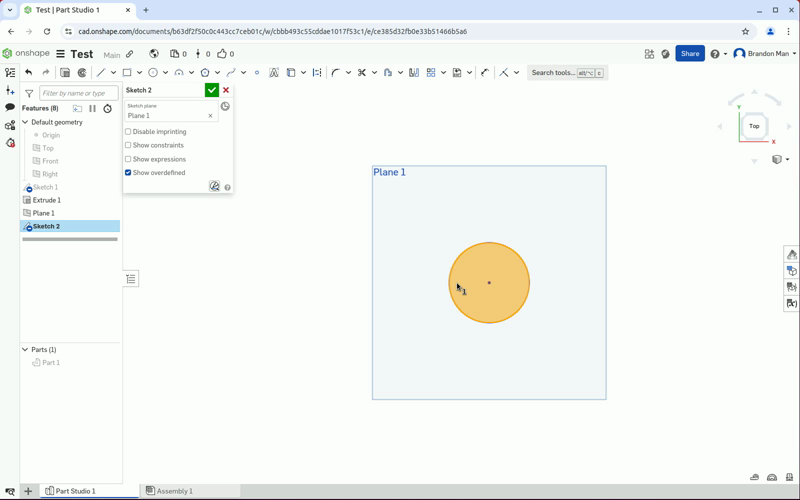
scroll(-6)
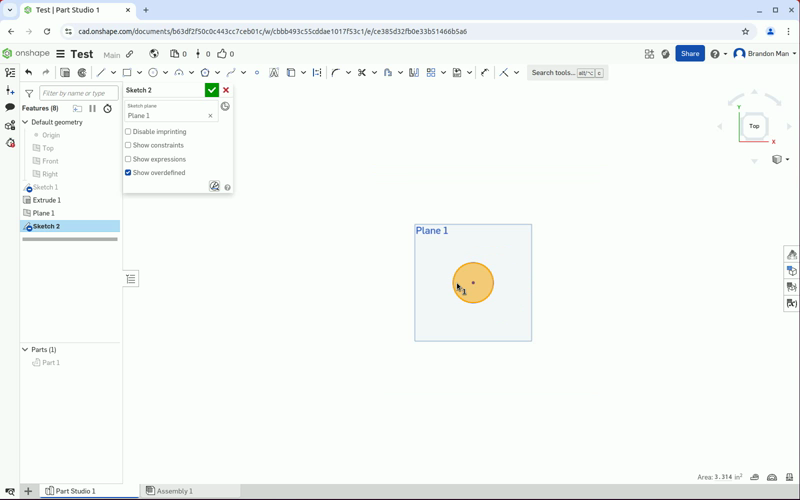
scroll(-6)
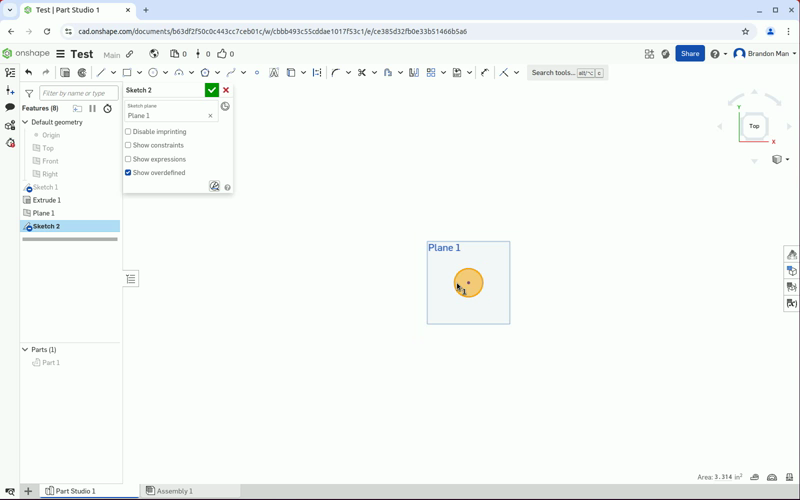
scroll(-6)
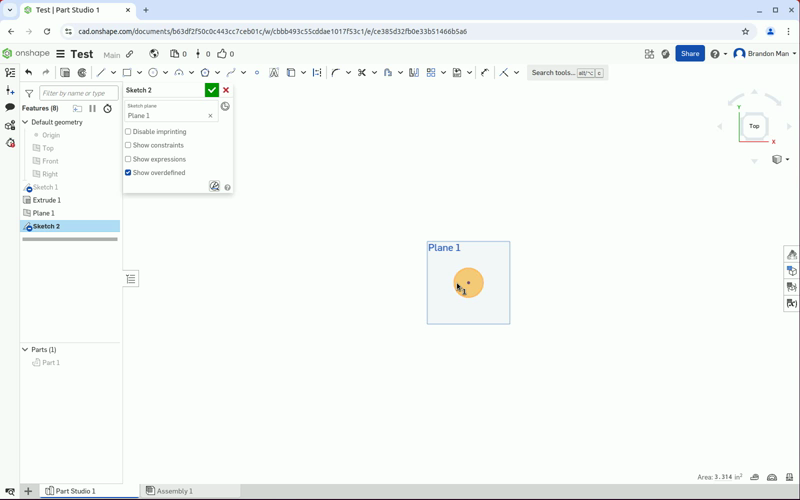
scroll(-6)
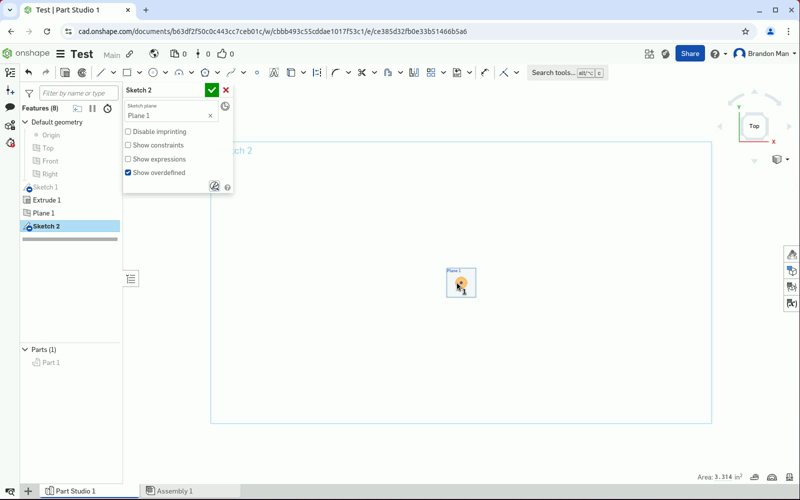
mouse_move(73, 352)
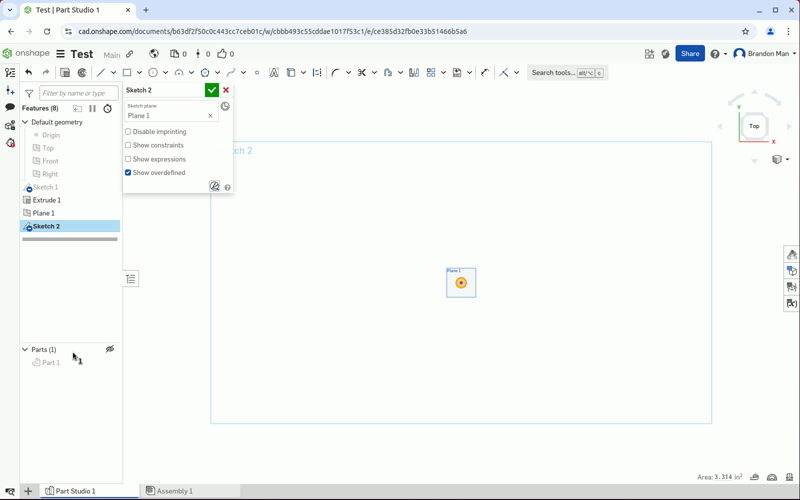
key(shift+y)
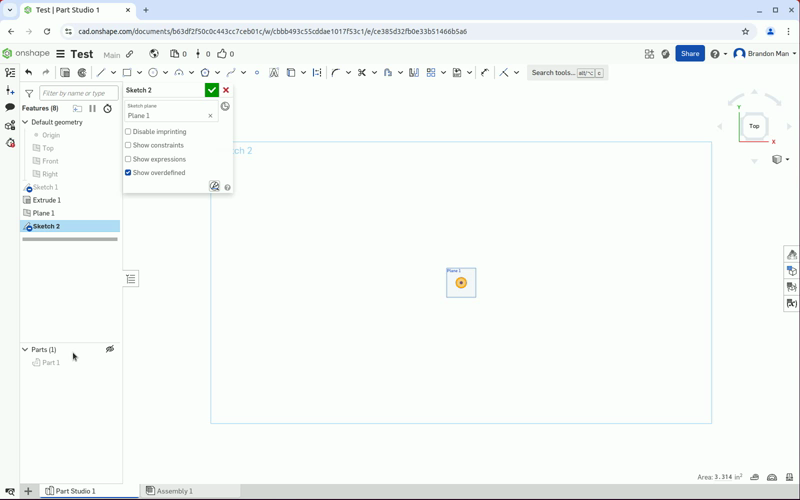
key(shift+e)
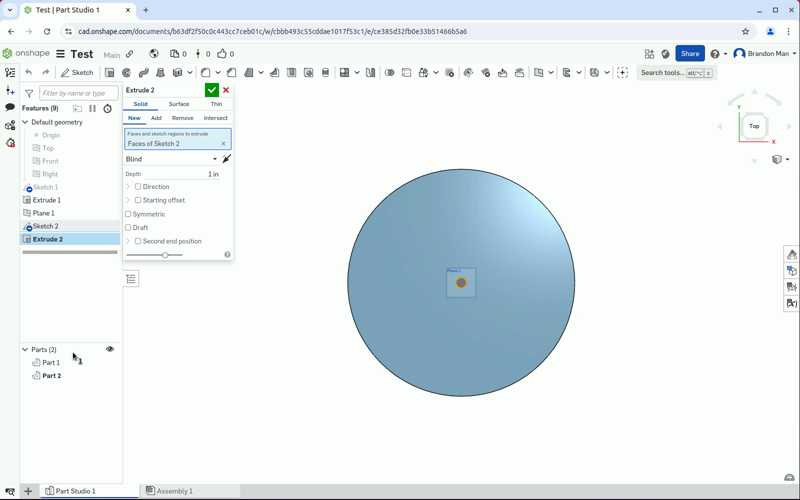
mouse_move(143, 106)
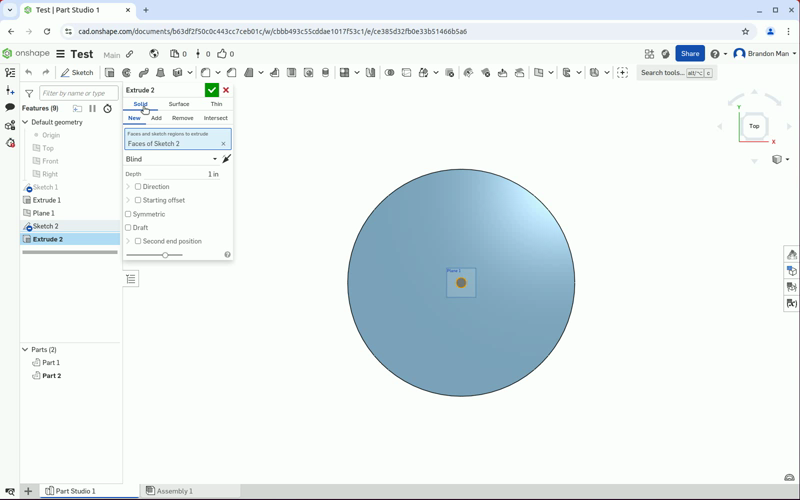
click(143, 106)
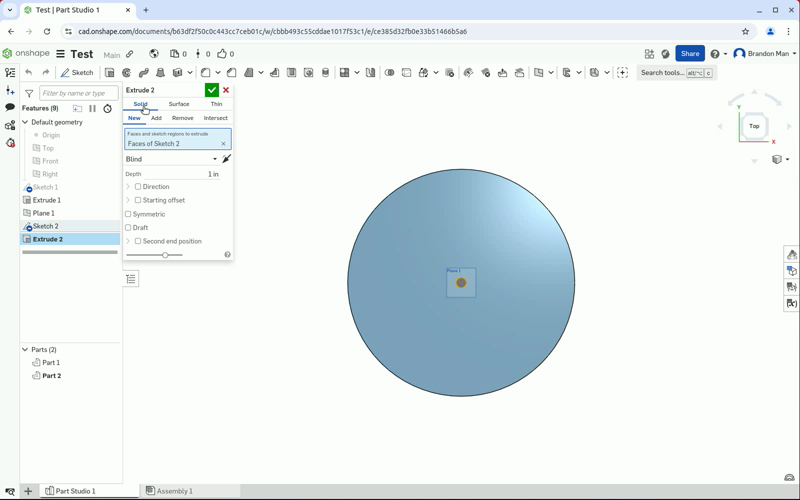
mouse_move(186, 120)
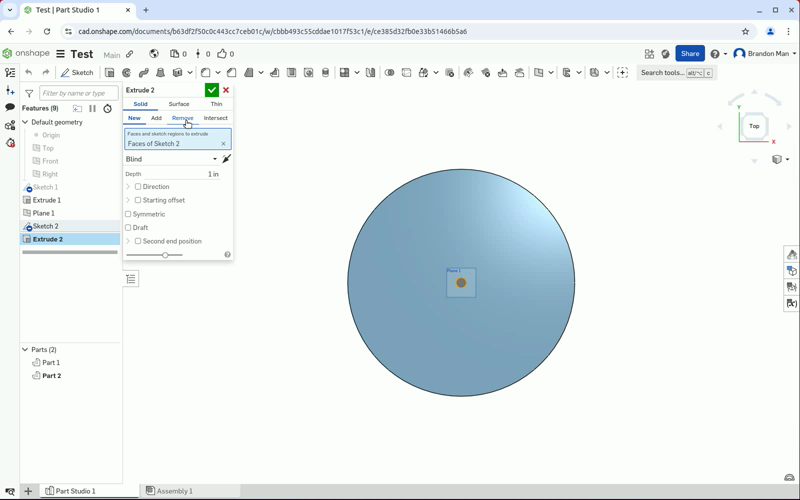
click(186, 120)
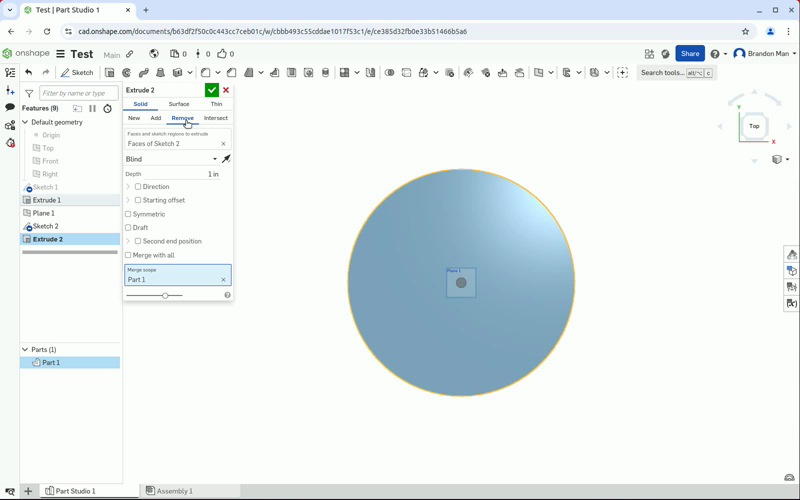
key(tab, 4)
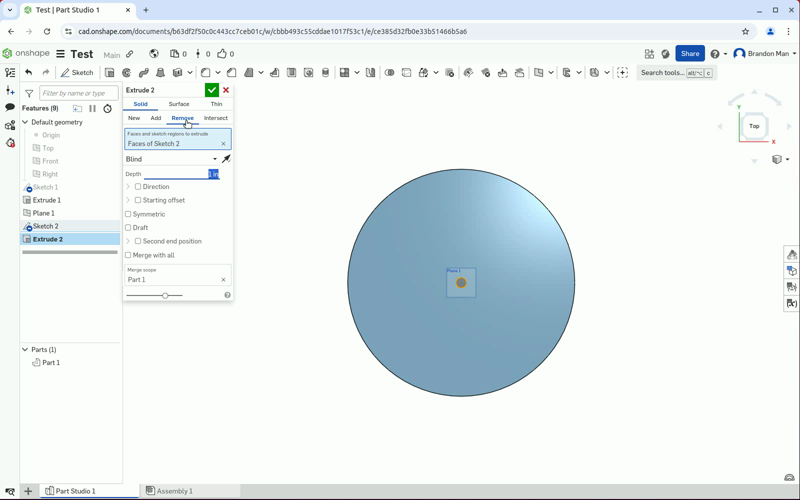
text(2.407)
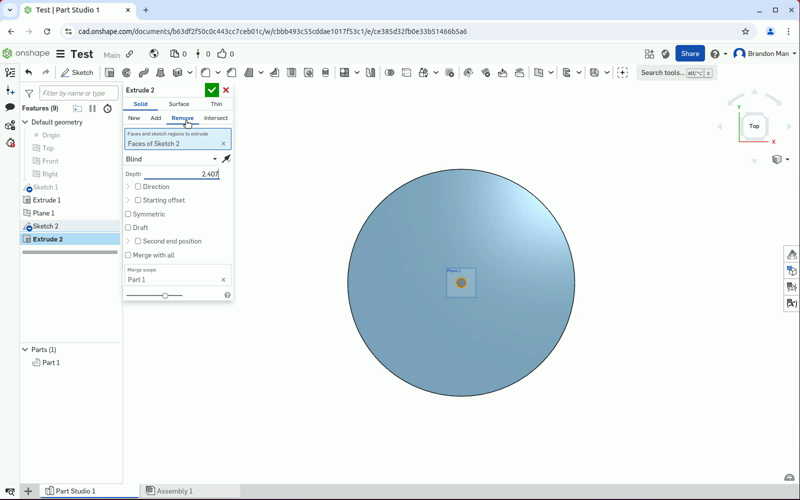
key(tab, 6)
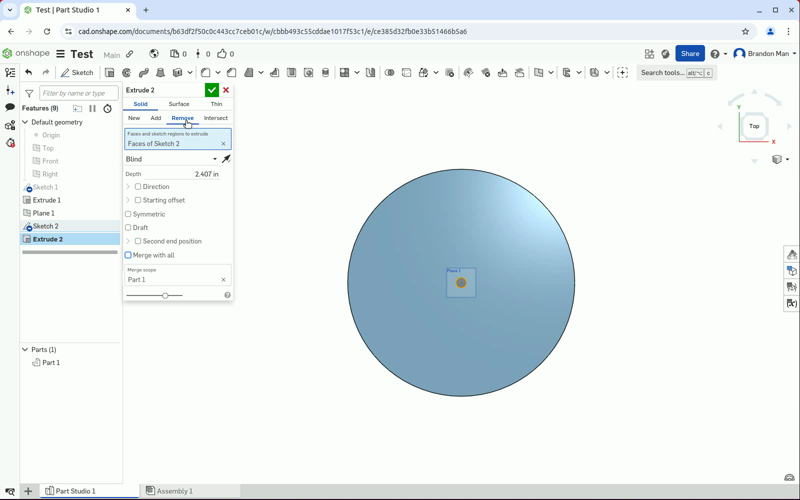
key(space)
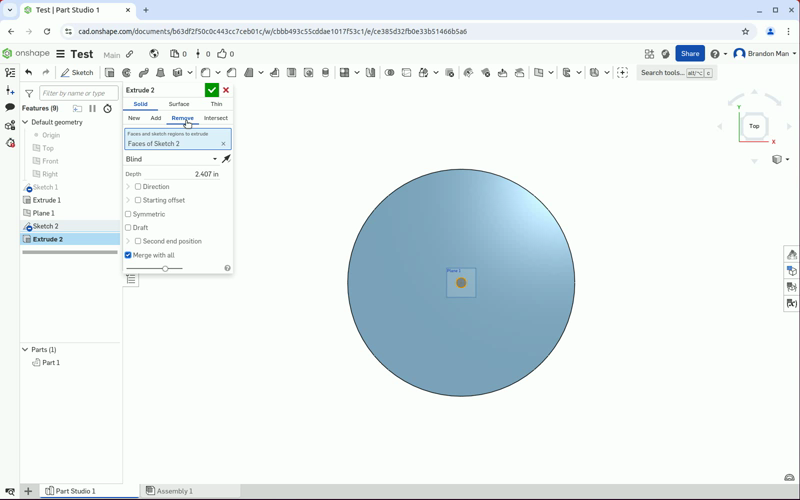
key(enter)
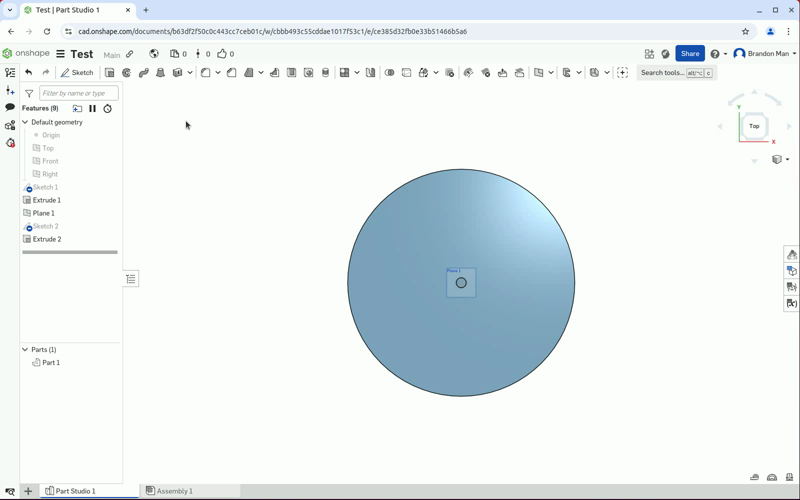
key(shift+h)
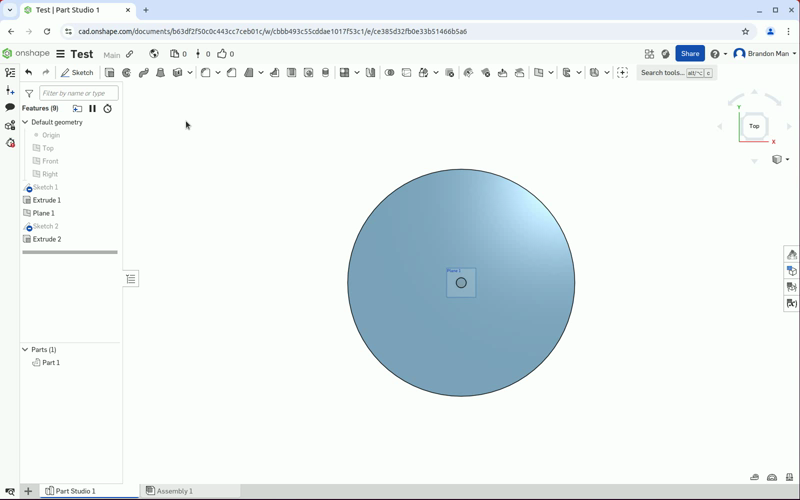
key(shift+h)
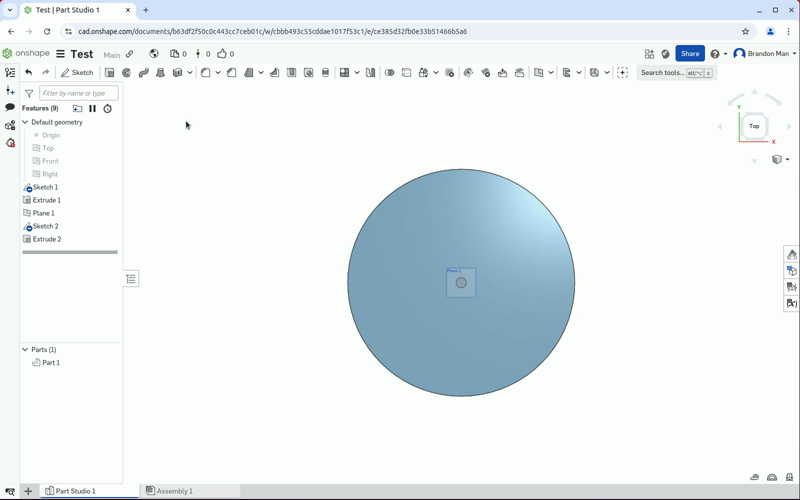
key(shift+7)
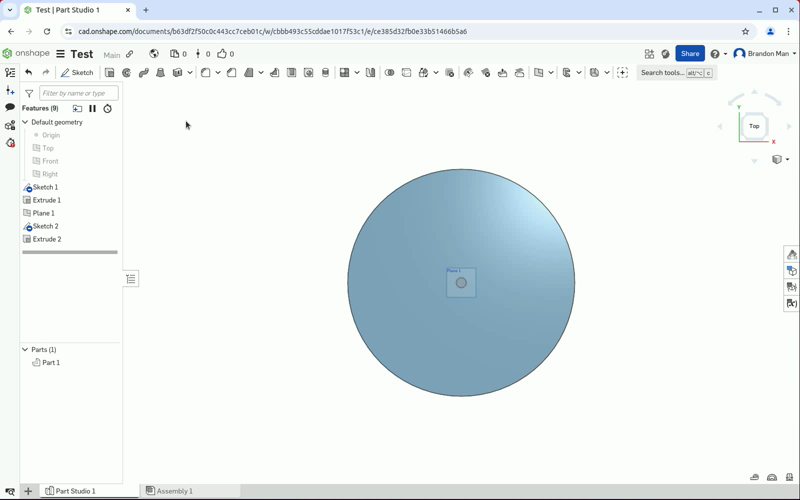
key(up, 3)
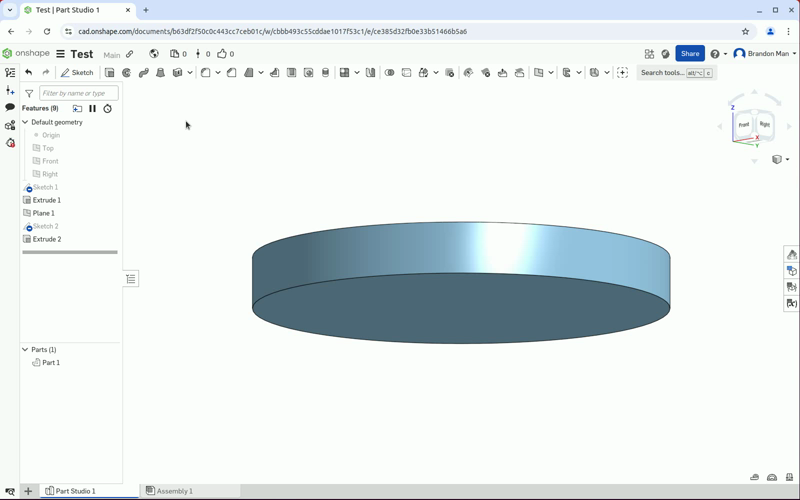
key(left, 3)
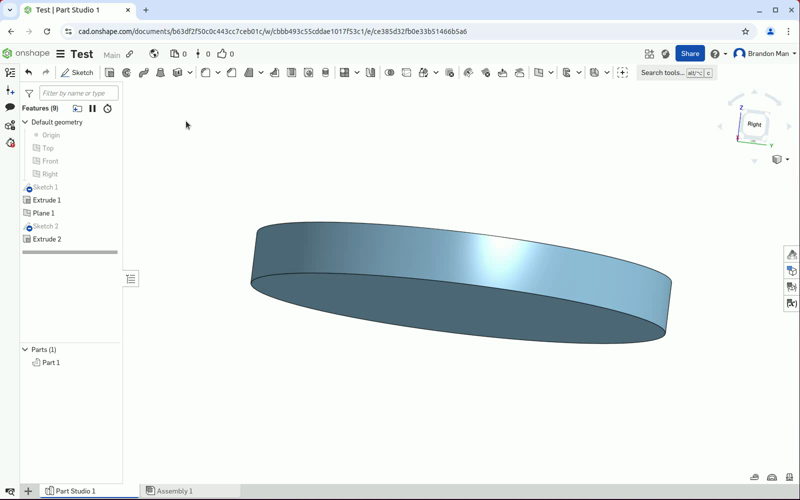
key(right, 3)
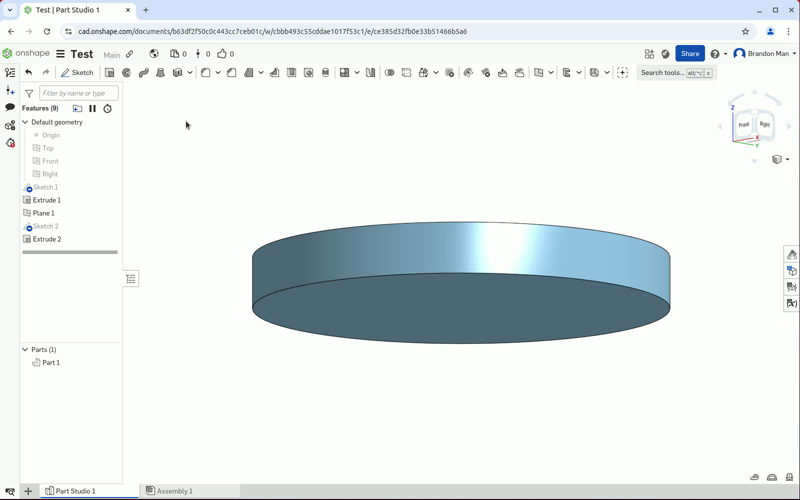
key(down, 3)
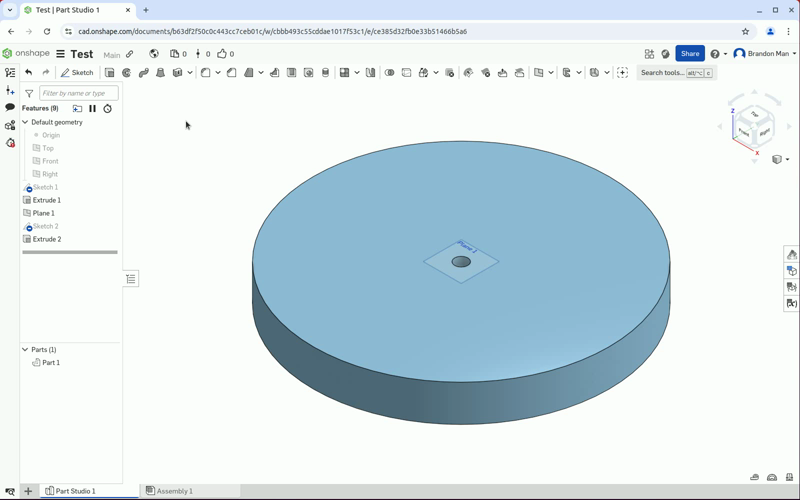
mouse_move(73, 189)
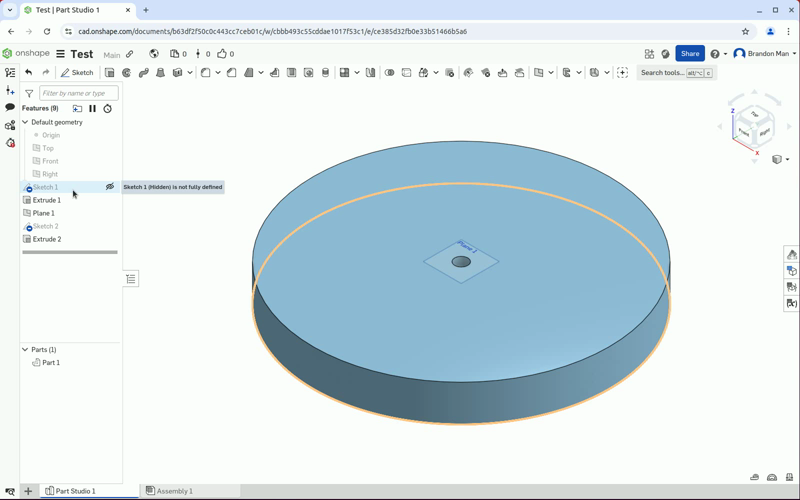
click(73, 189)